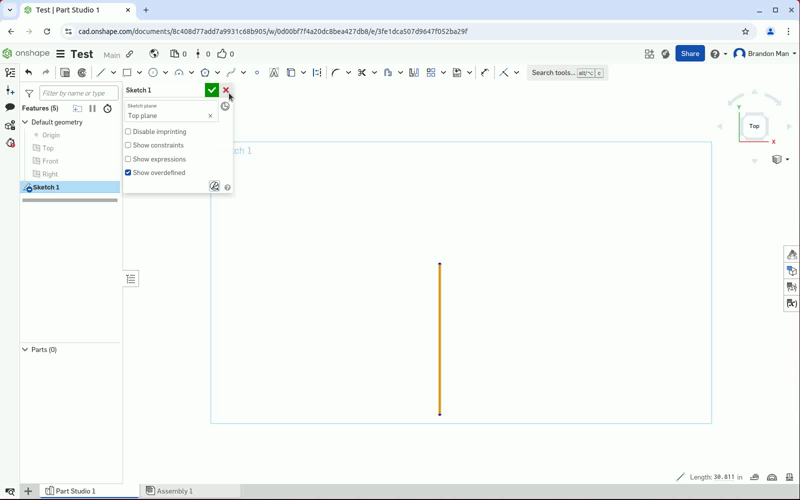
key(shift+h)
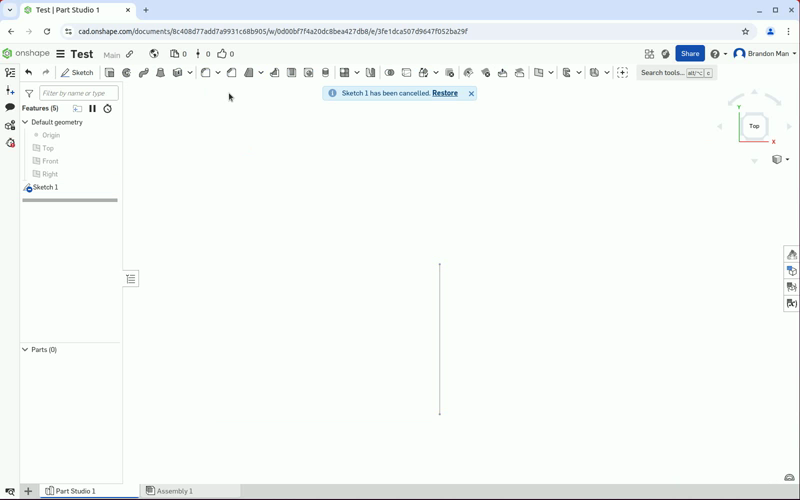
key(shift+s)
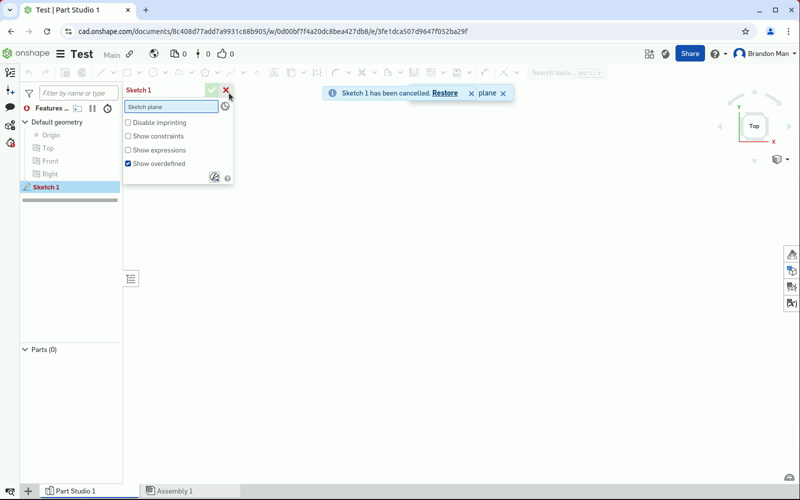
mouse_move(73, 150)
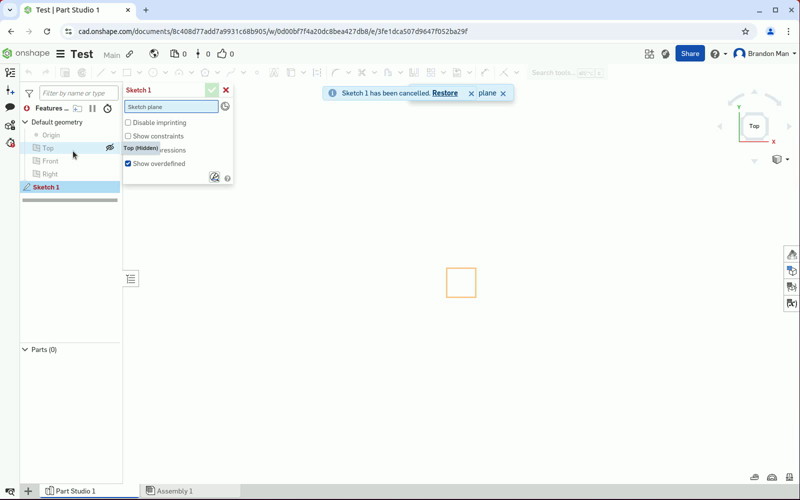
click(73, 150)
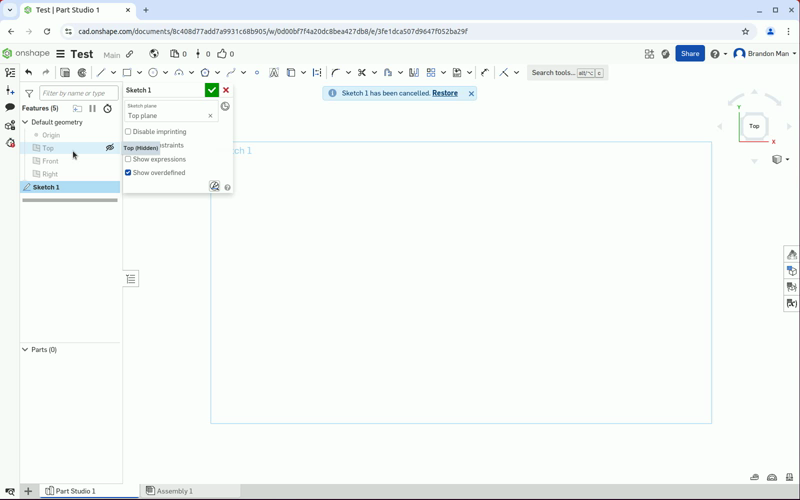
mouse_move(73, 352)
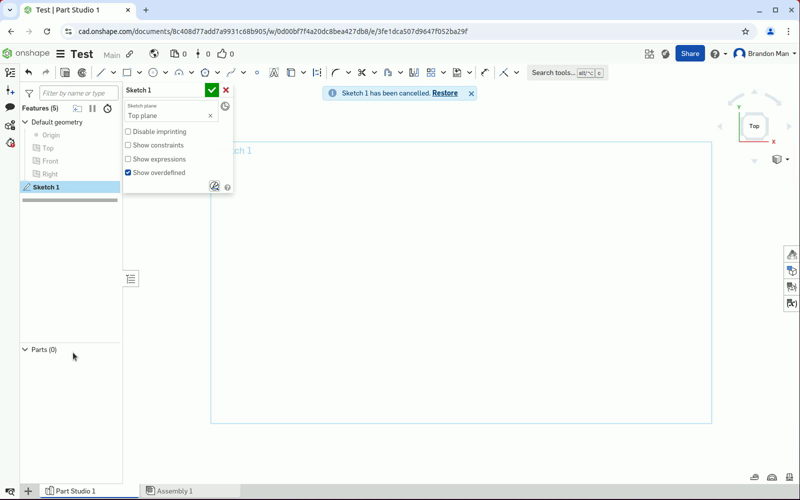
key(y)
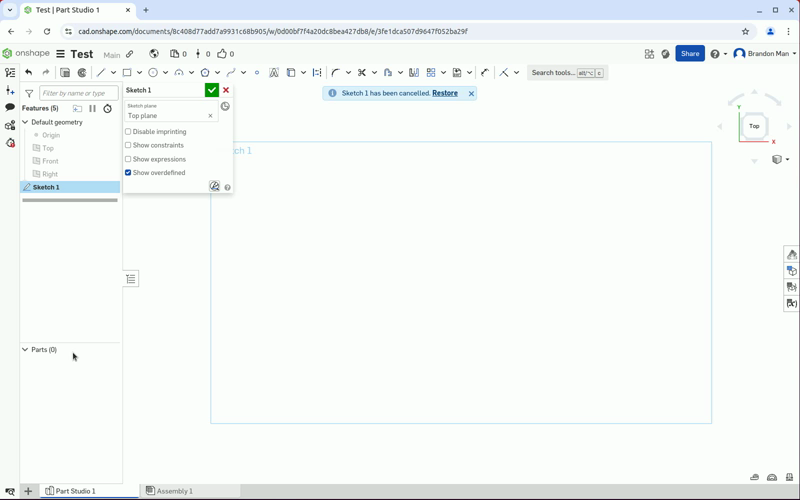
key(l)
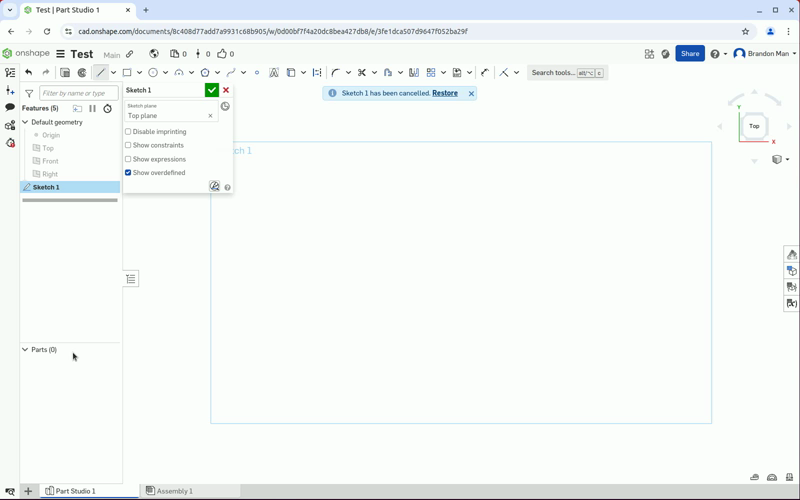
key_down(shift)
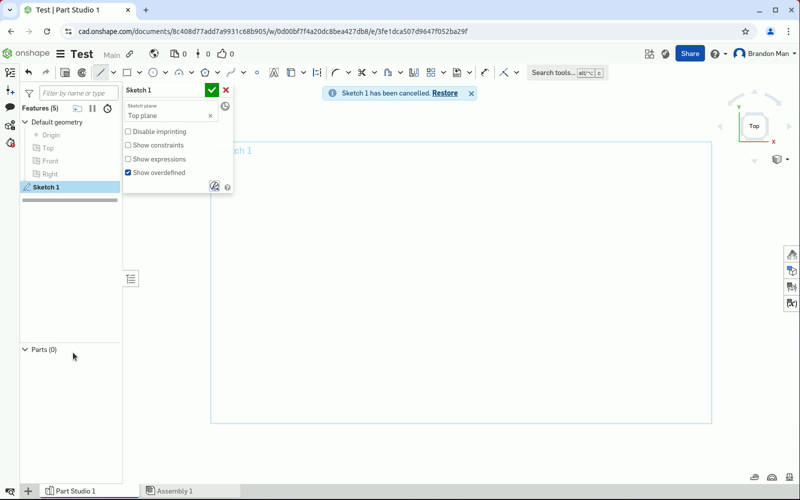
mouse_move(348, 282)
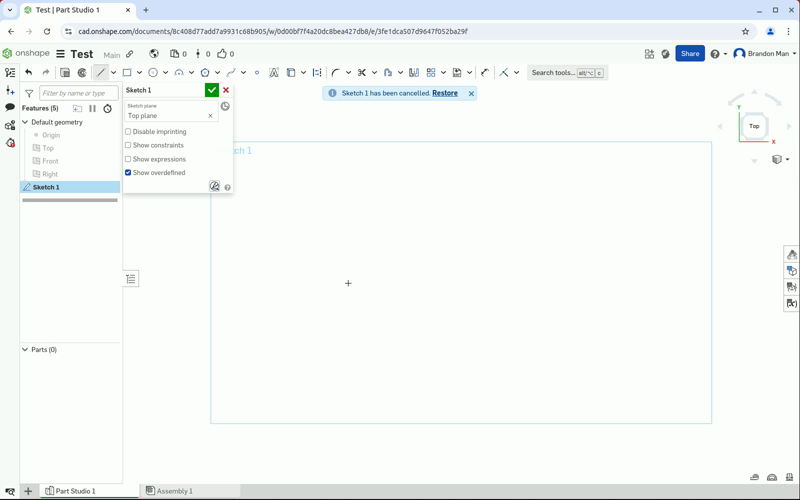
click(348, 282)
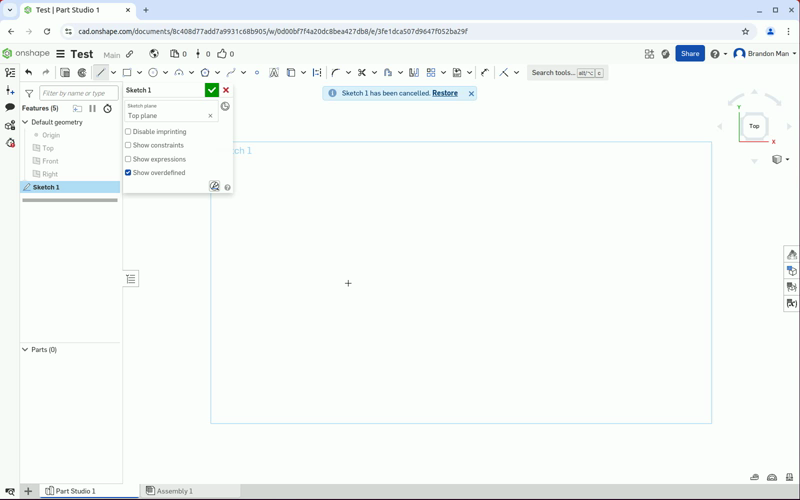
key_up(shift)
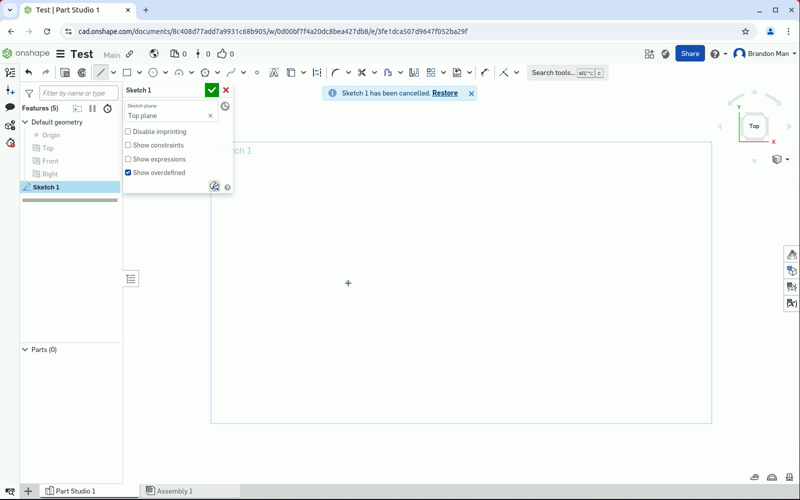
key_down(shift)
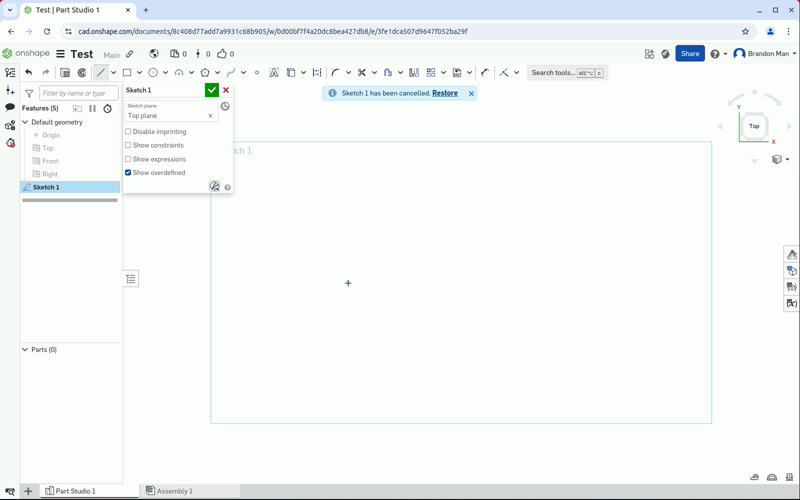
mouse_move(460, 282)
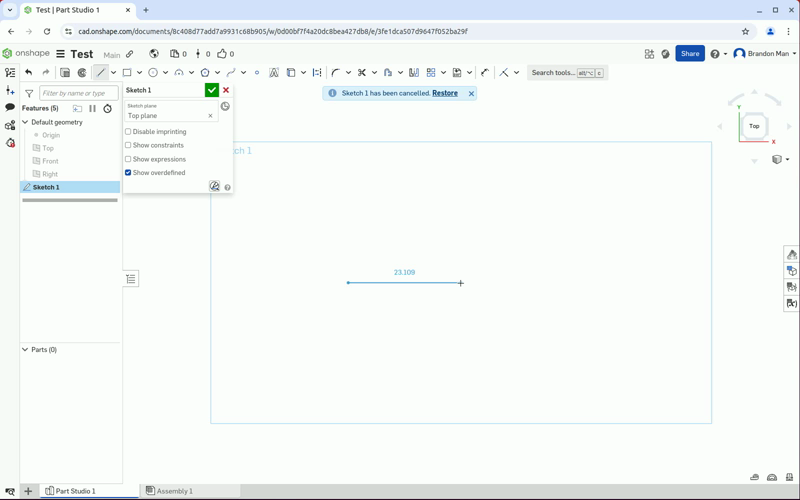
click(460, 282)
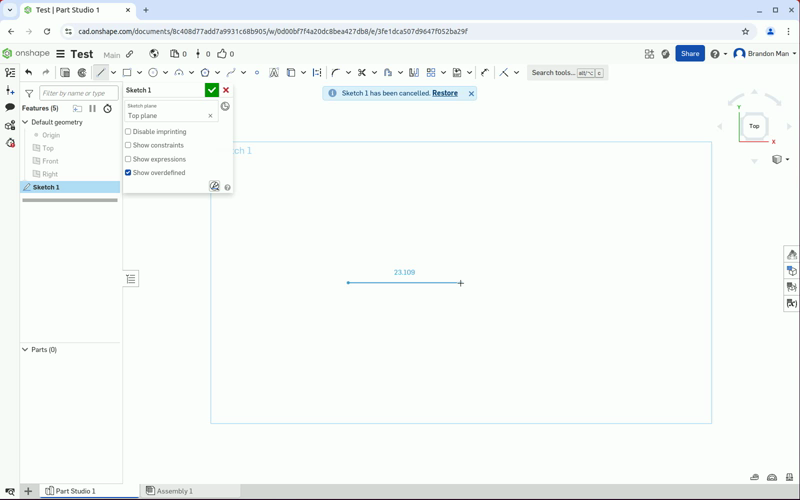
key_up(shift)
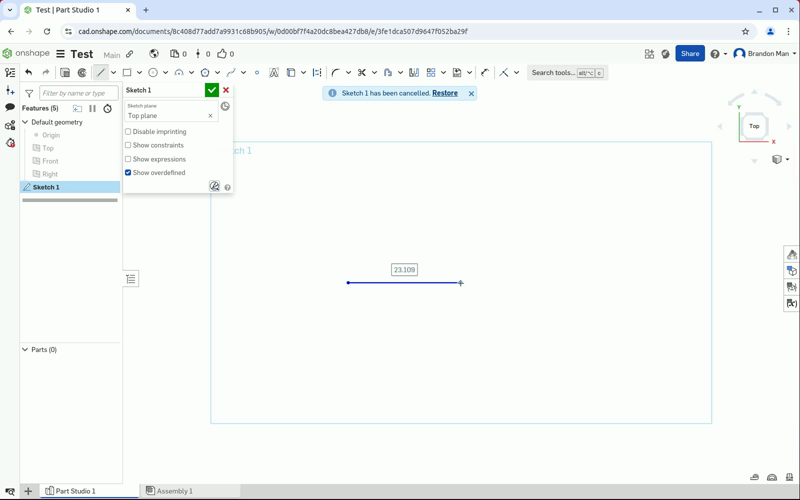
key_down(shift)
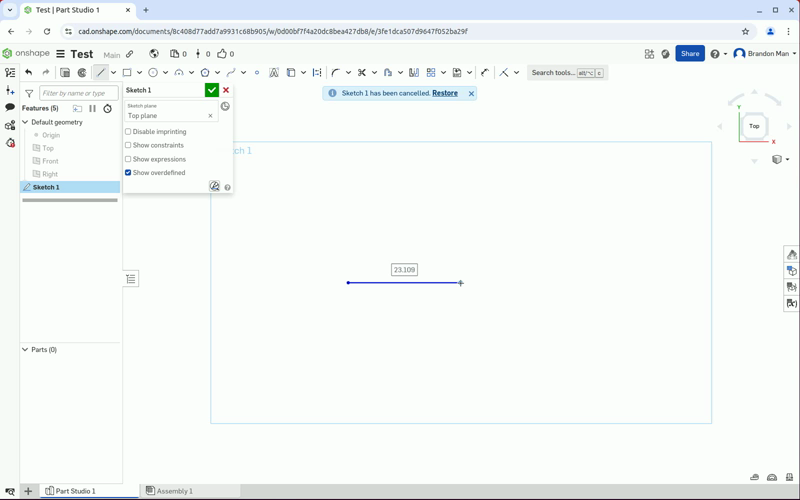
mouse_move(490, 282)
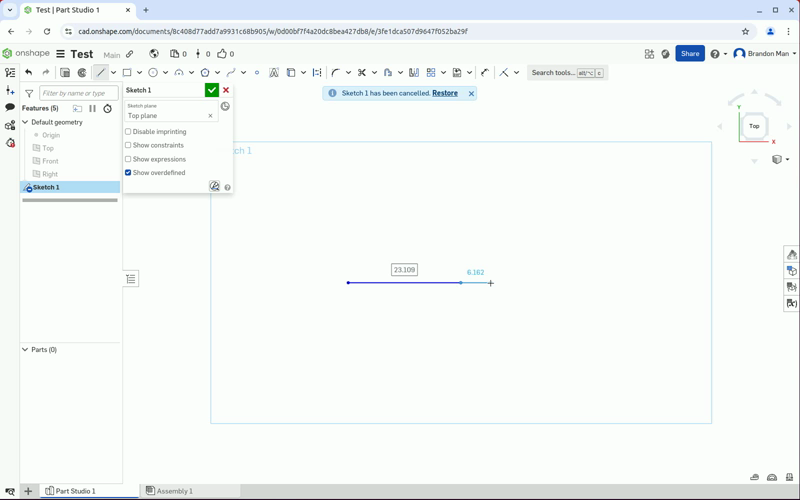
mouse_move(460, 226)
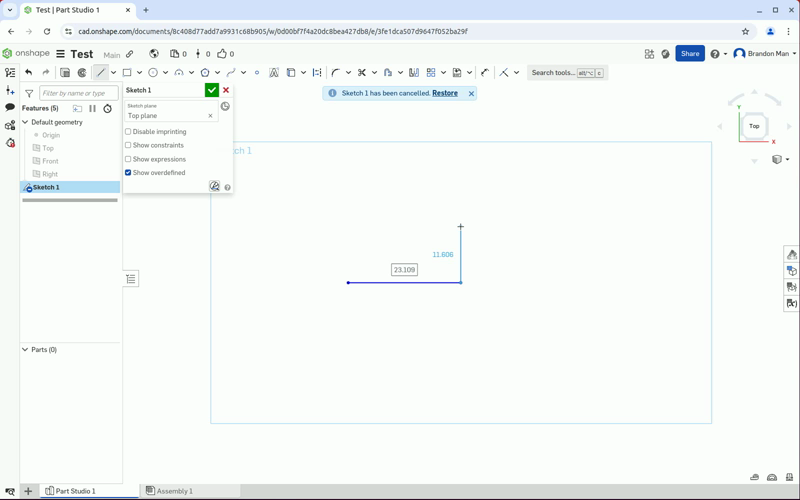
click(460, 226)
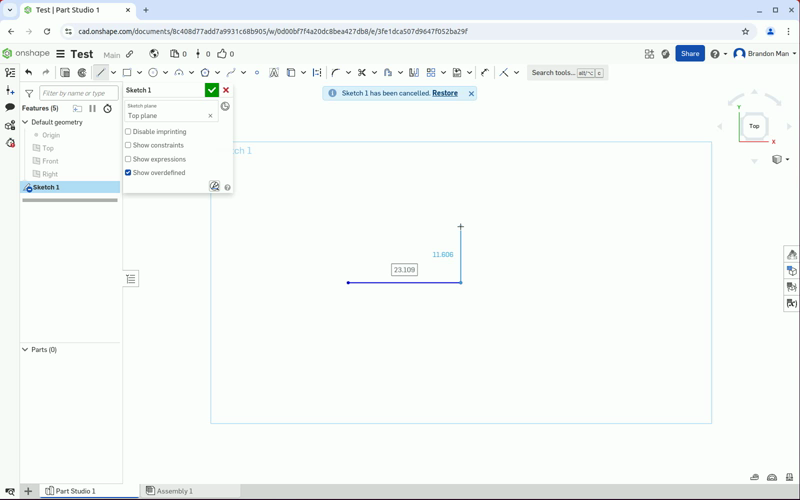
key_up(shift)
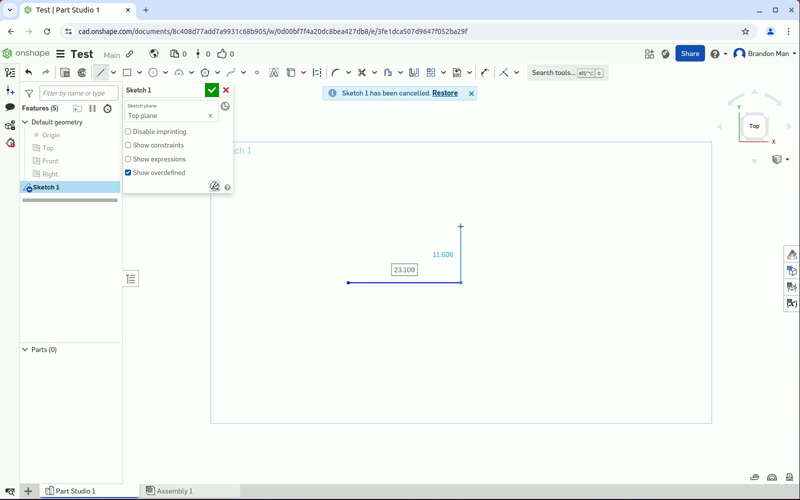
key_down(shift)
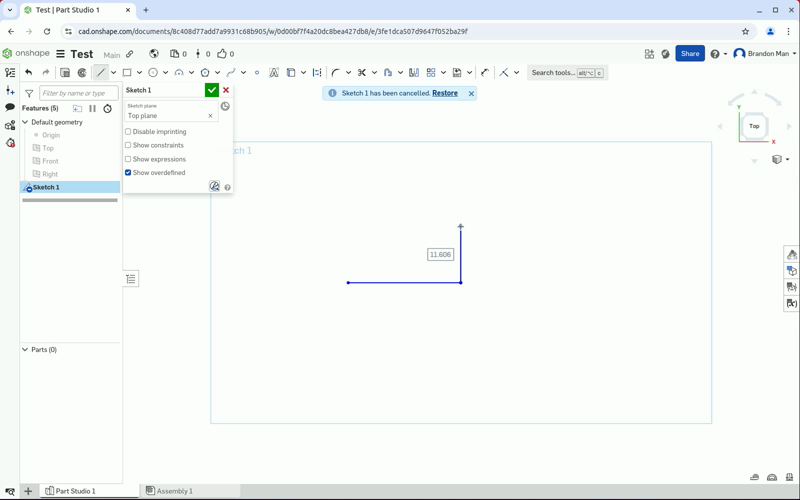
mouse_move(348, 226)
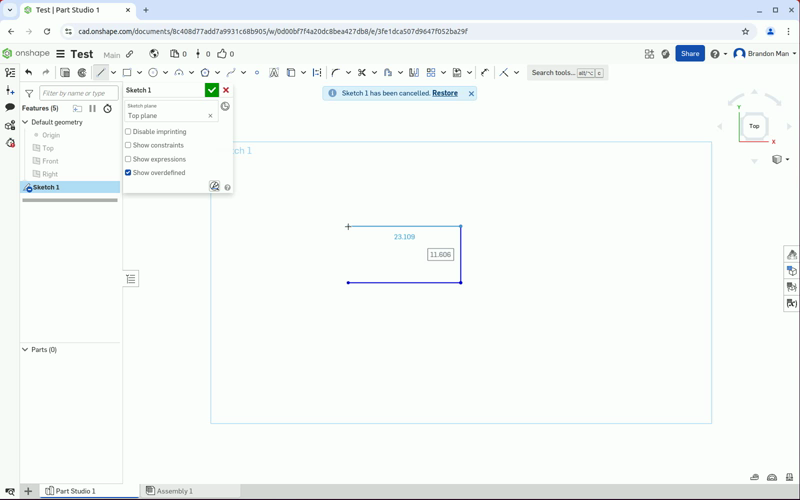
click(348, 226)
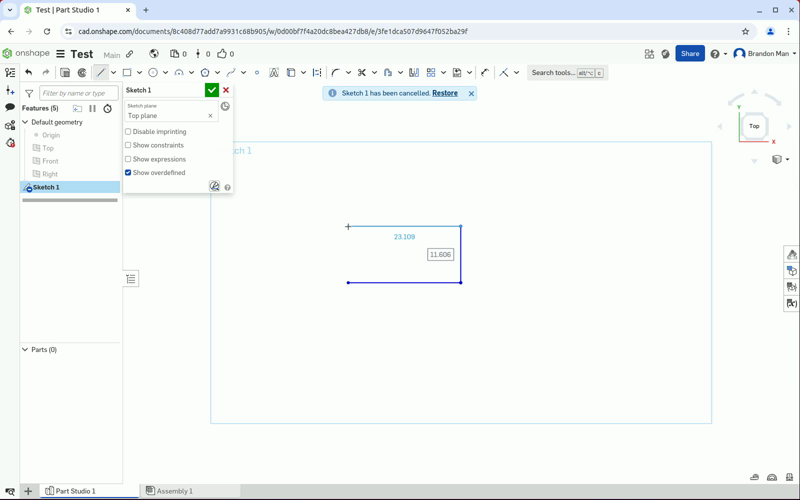
key_up(shift)
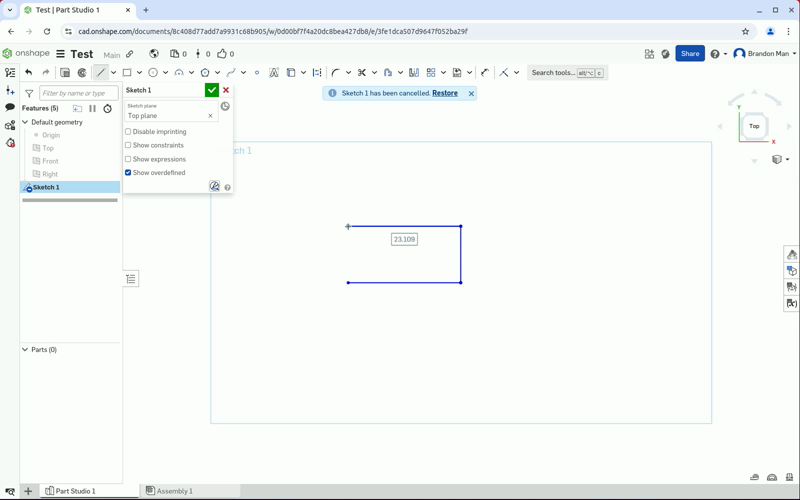
mouse_move(378, 226)
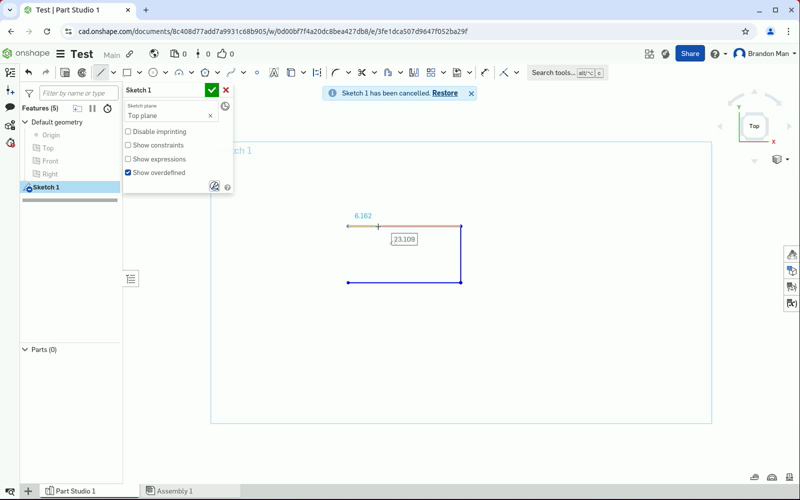
key_down(shift)
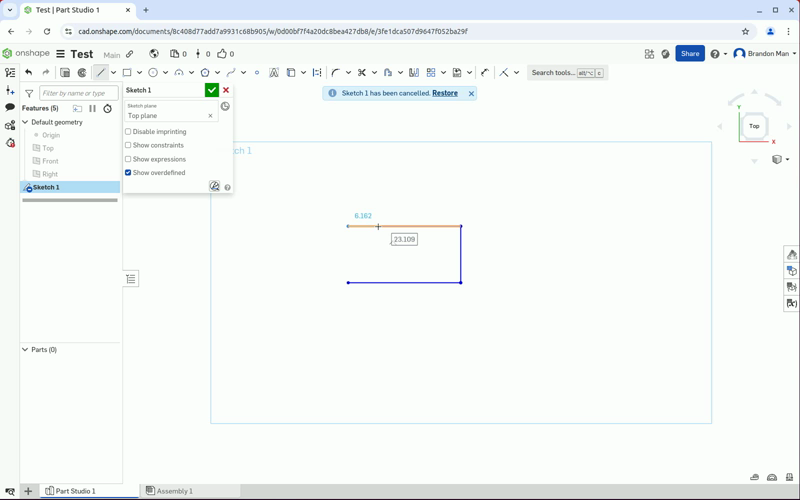
mouse_move(348, 282)
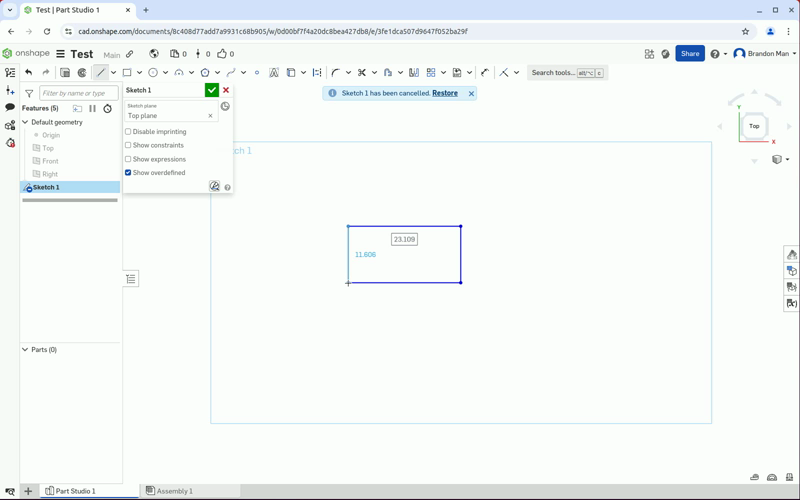
key_up(shift)
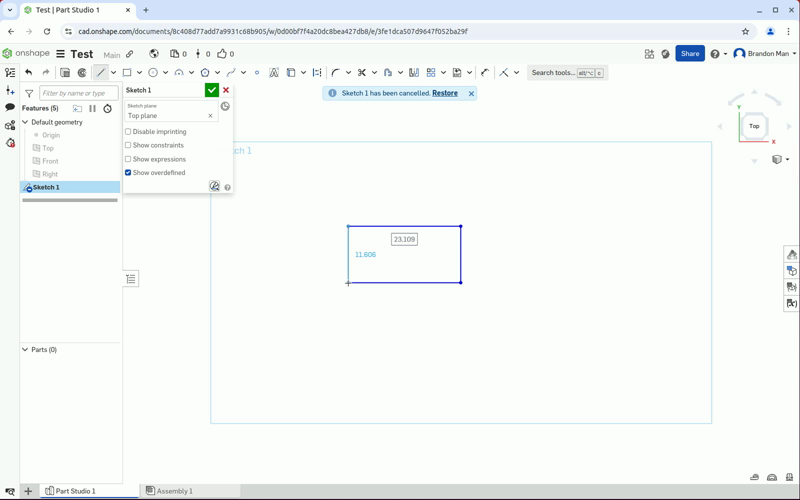
click(348, 282)
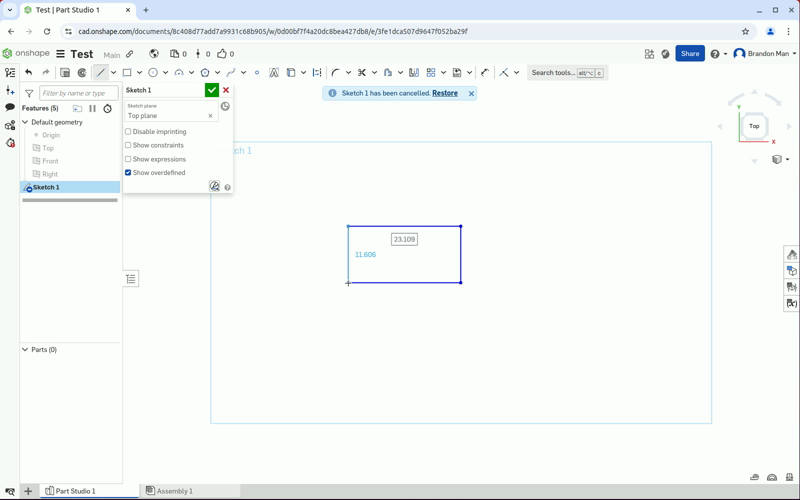
key(esc)
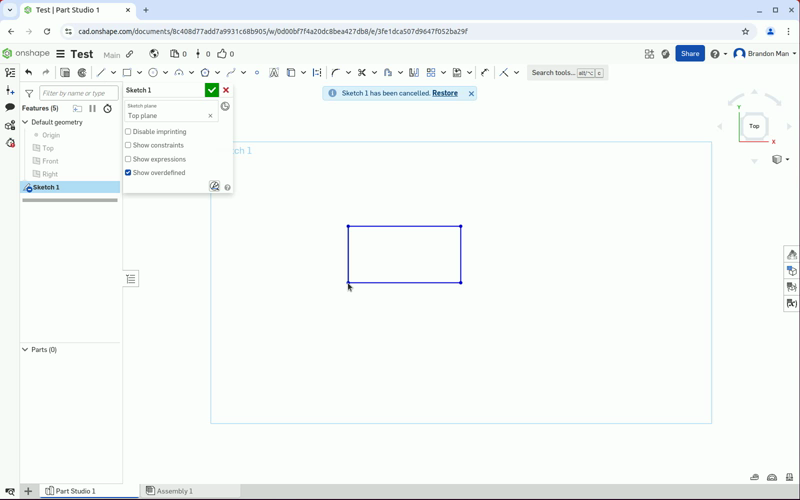
mouse_move(367, 262)
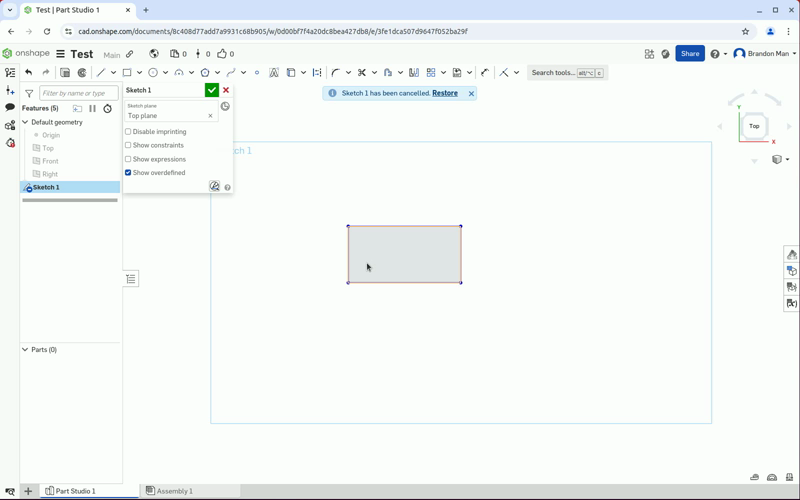
click(367, 262)
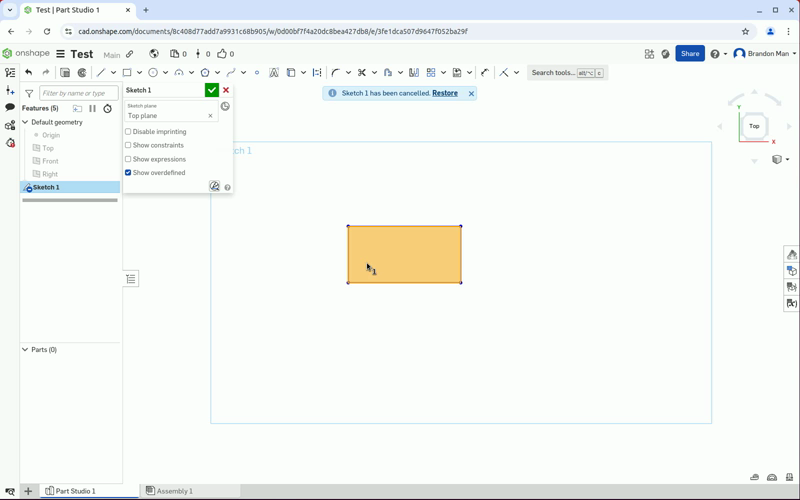
mouse_move(73, 352)
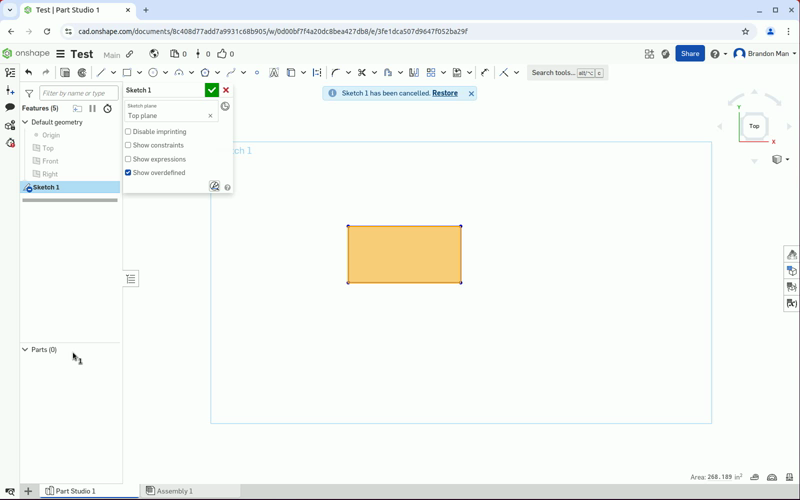
key(shift+y)
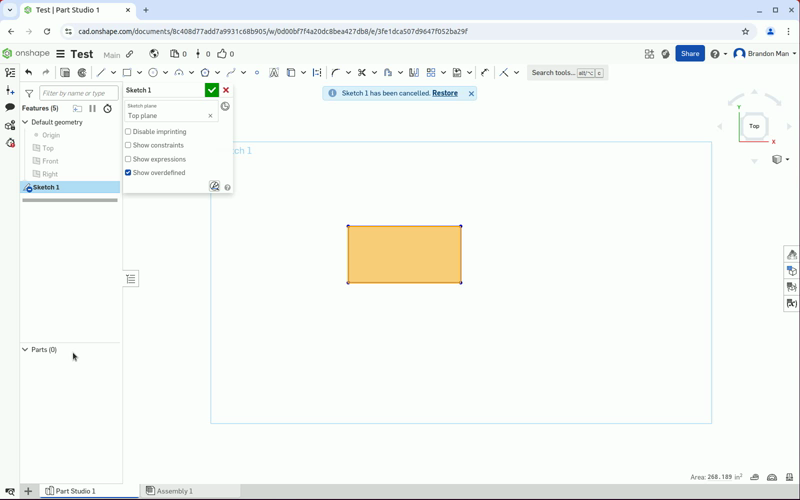
key(shift+e)
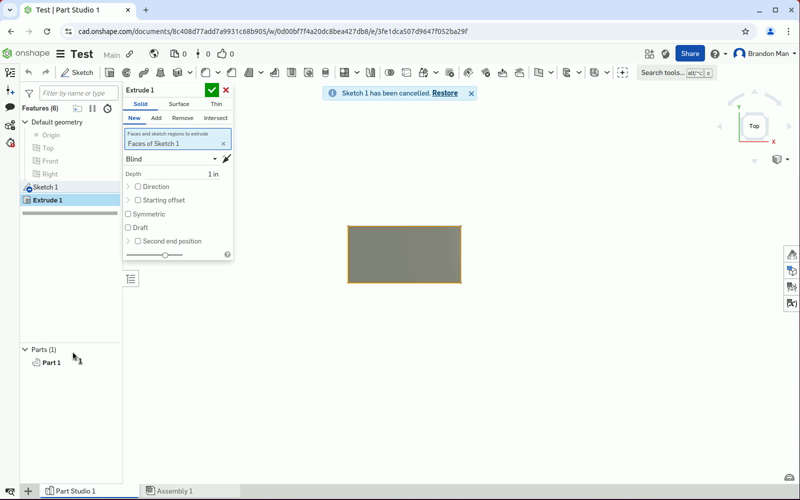
mouse_move(143, 106)
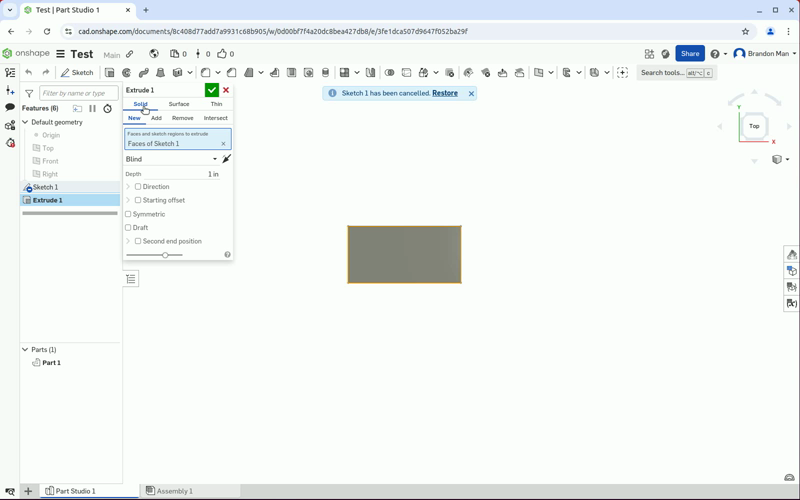
click(143, 106)
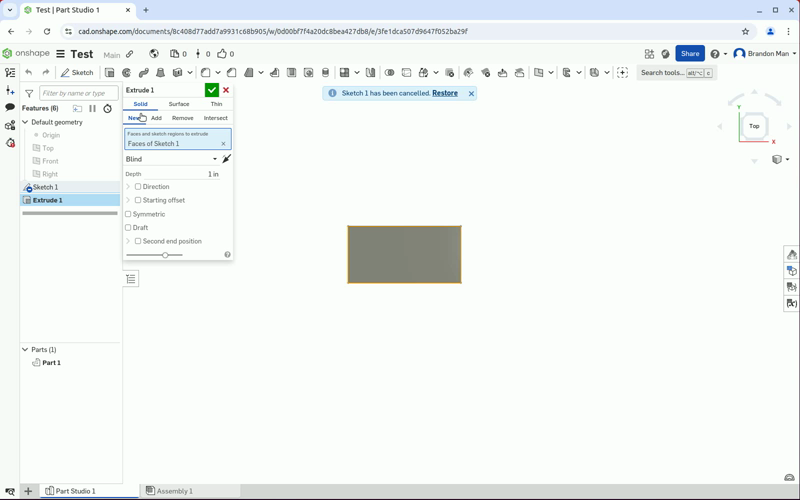
mouse_move(137, 120)
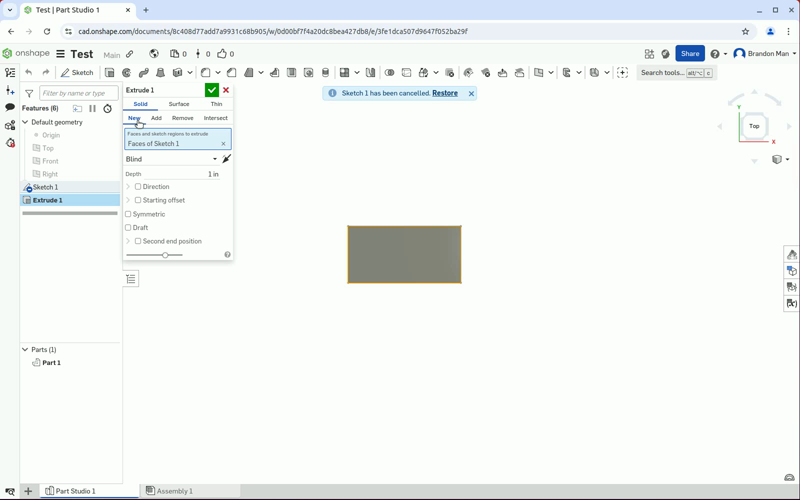
click(137, 120)
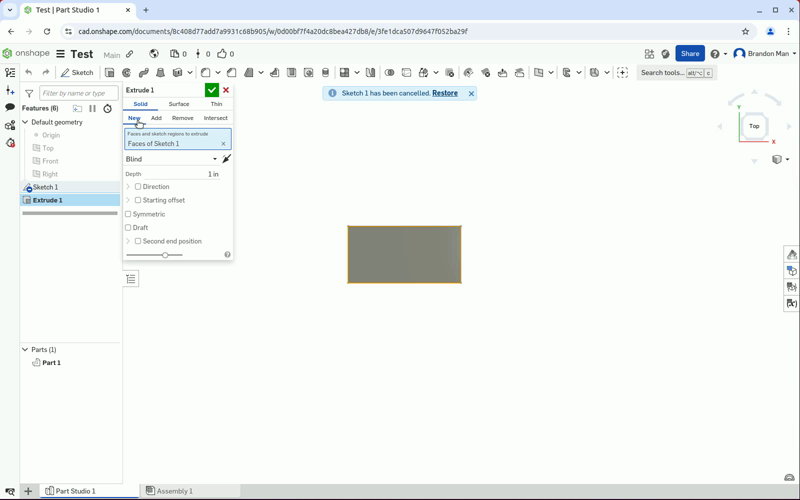
key(tab, 4)
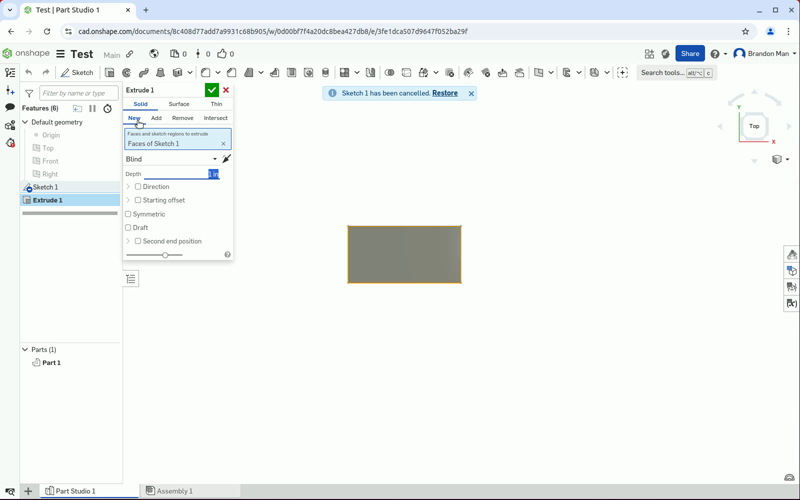
text(16.368)
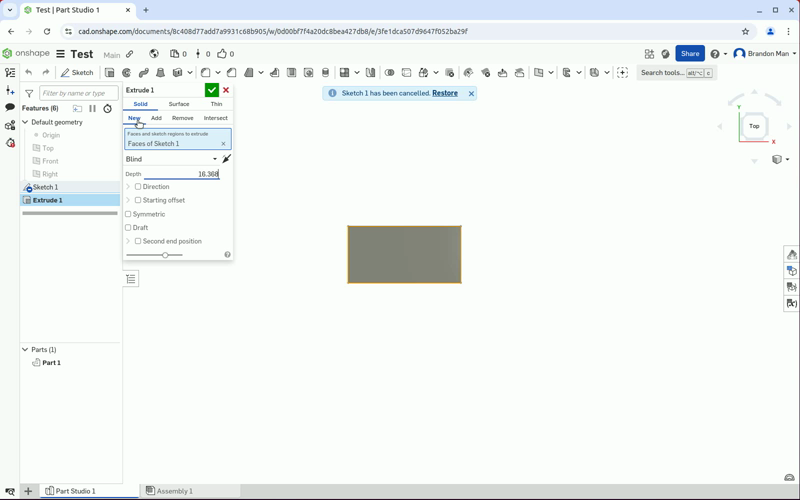
key(tab, 3)
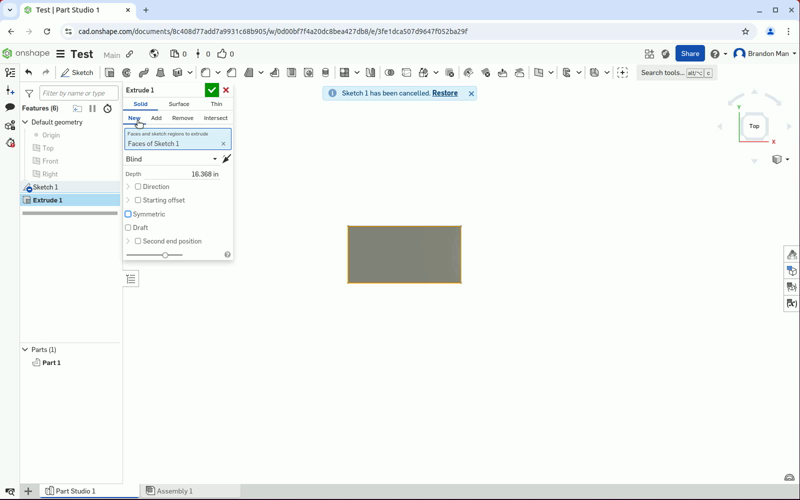
key(space)
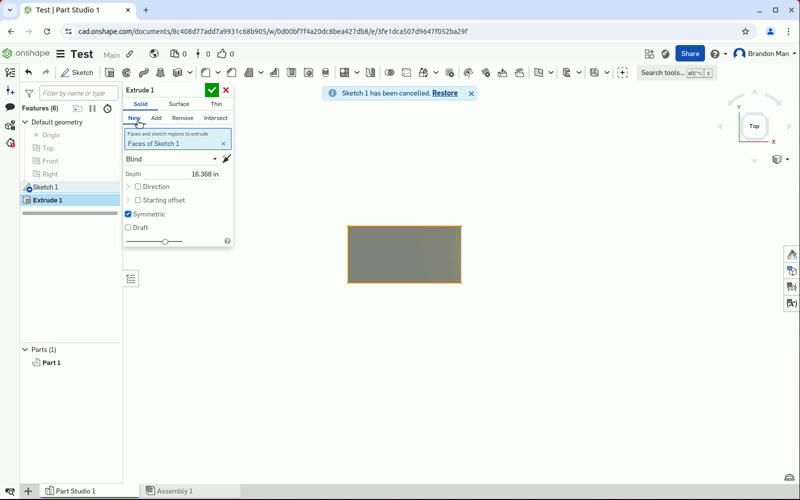
key(enter)
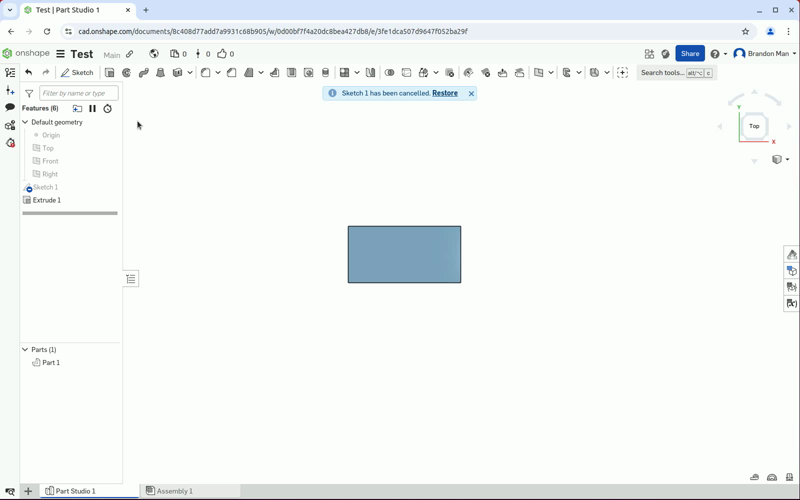
key(shift+h)
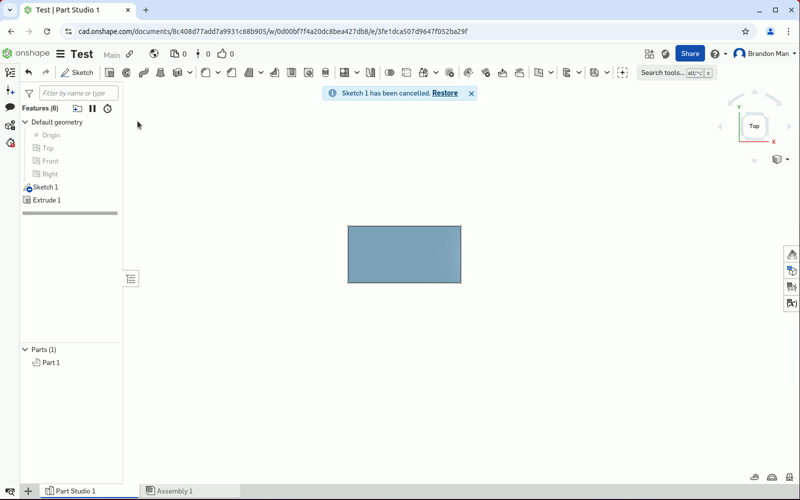
key(shift+h)
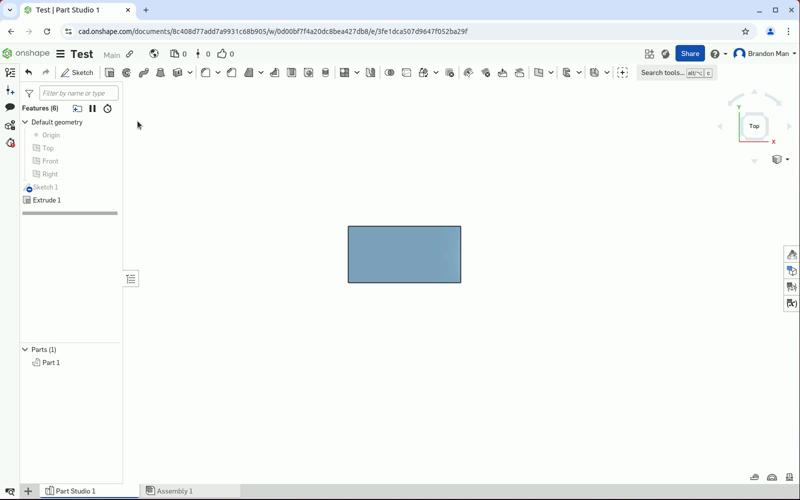
mouse_move(73, 189)
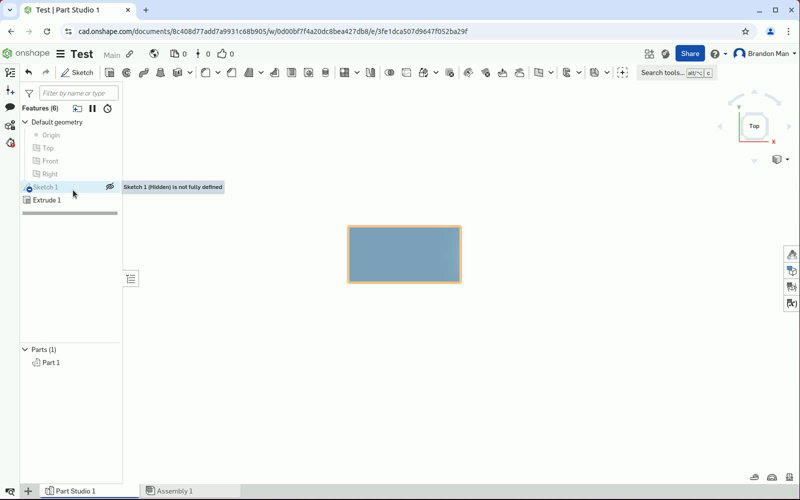
click(73, 189)
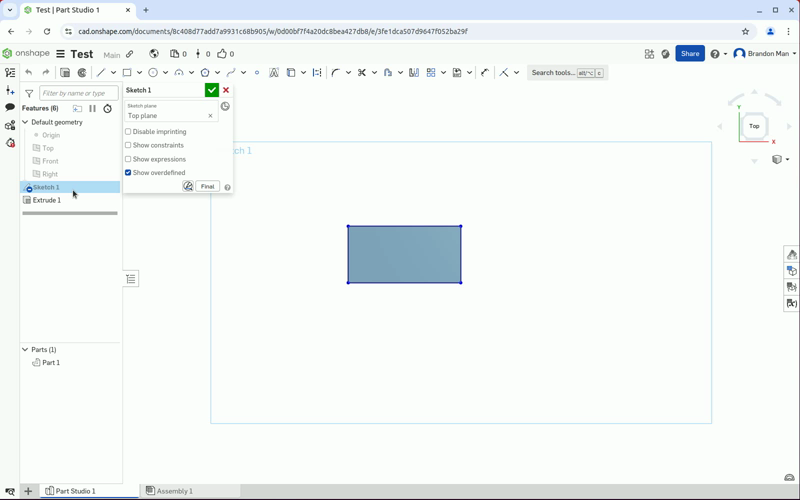
mouse_move(229, 92)
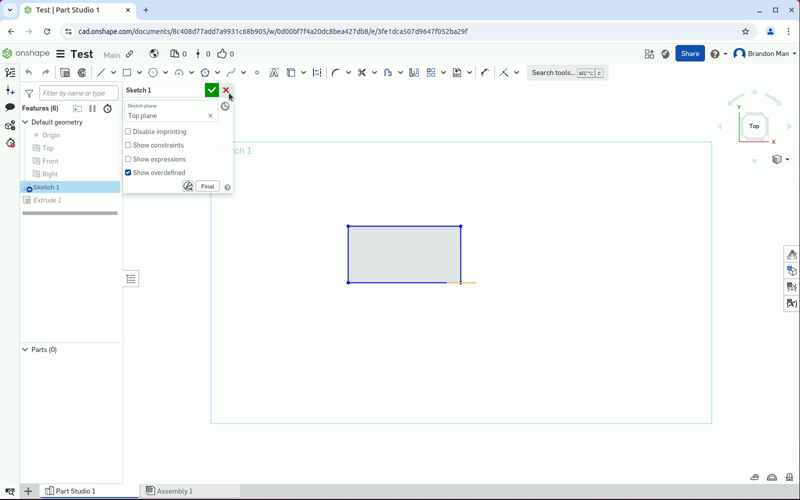
click(229, 92)
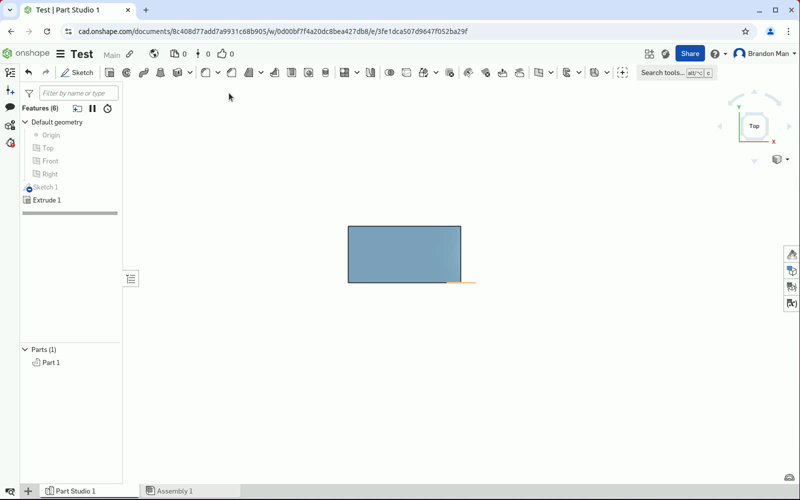
mouse_move(73, 352)
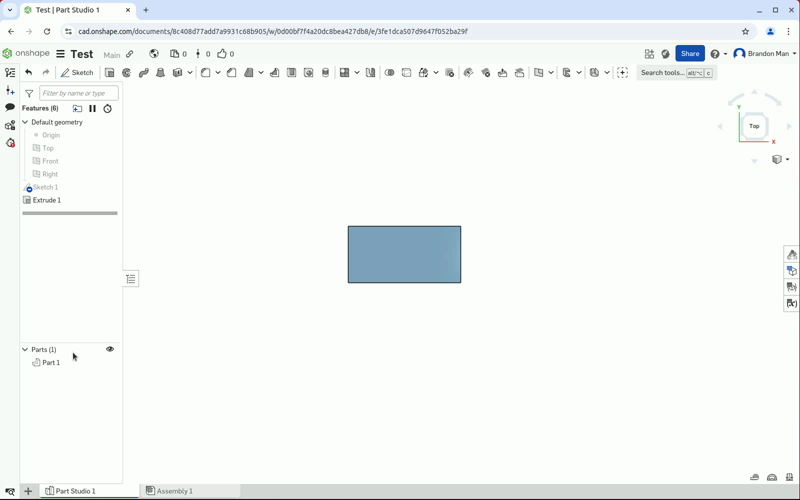
key(y)
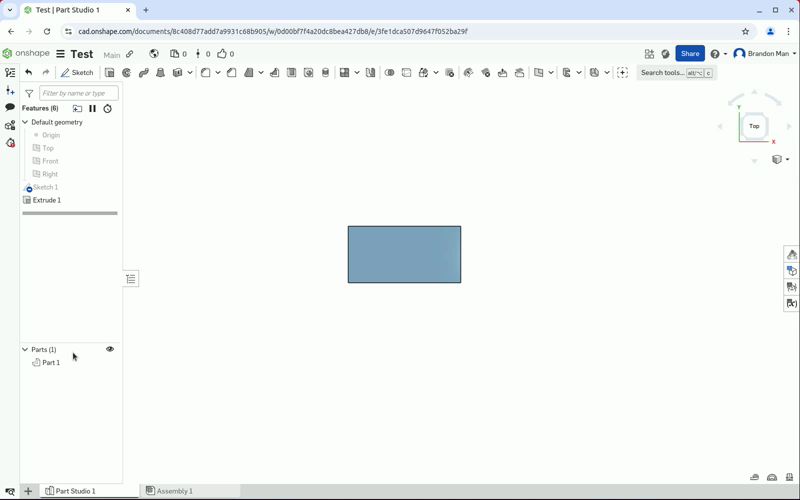
key(shift+p)
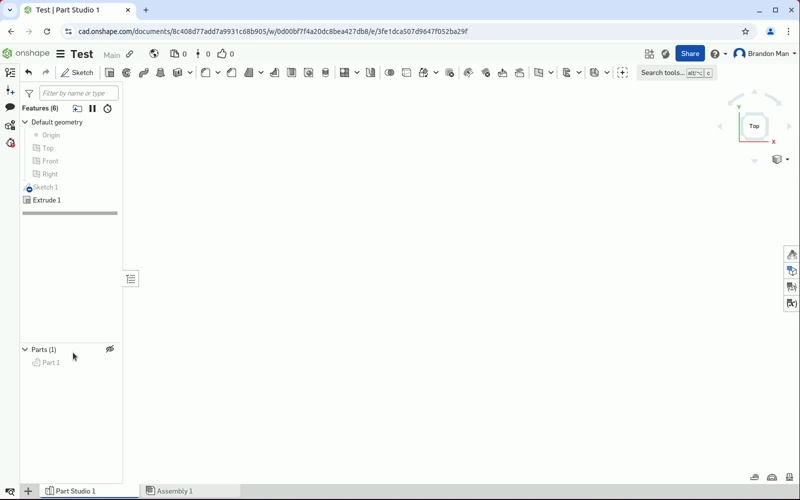
key(space)
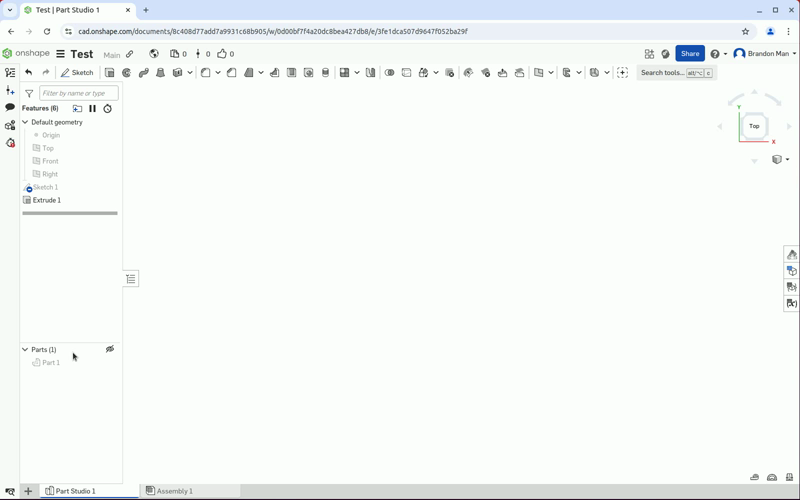
key_down(shift)
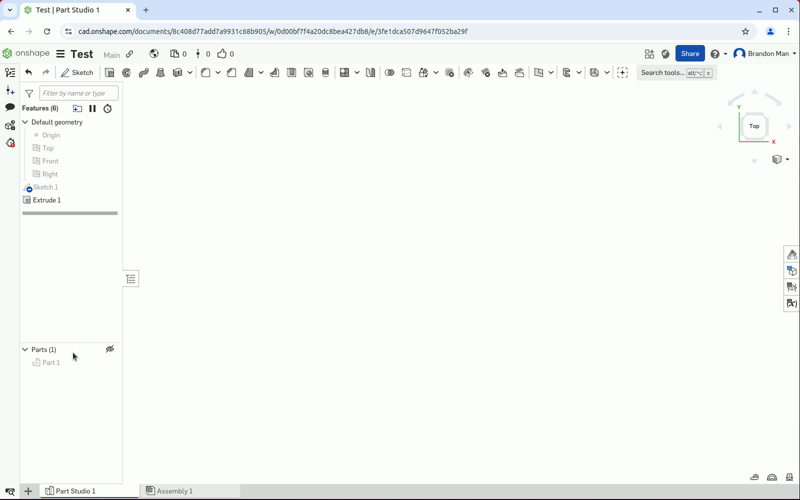
key(up)
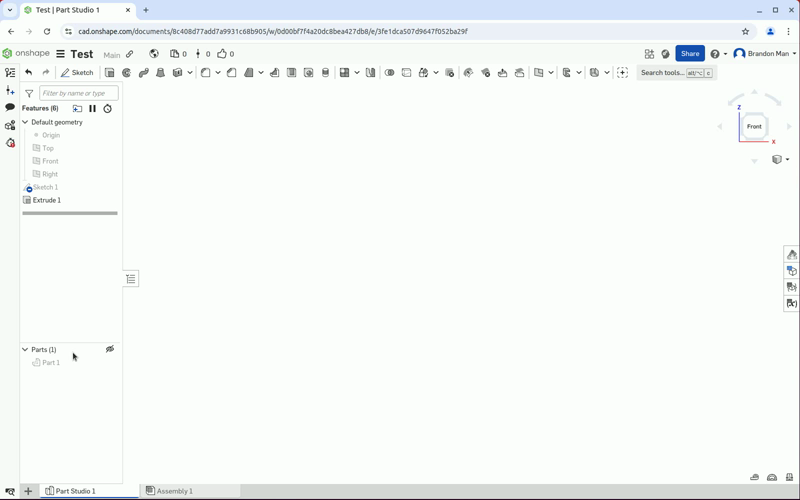
key_up(shift)
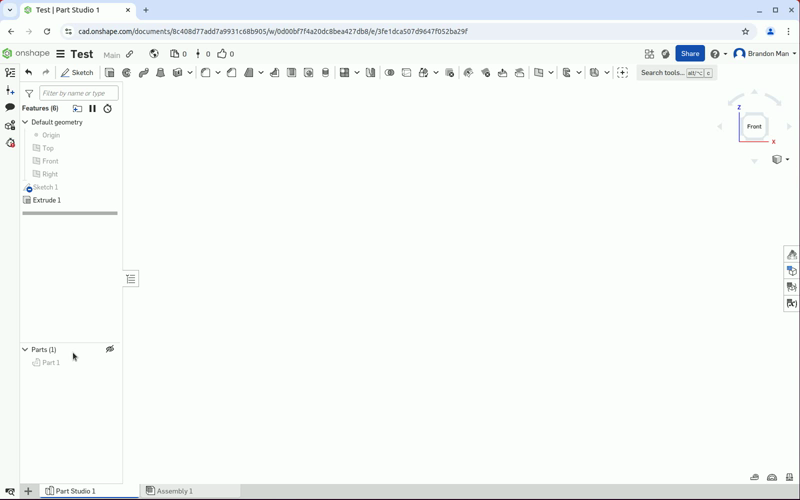
key(space)
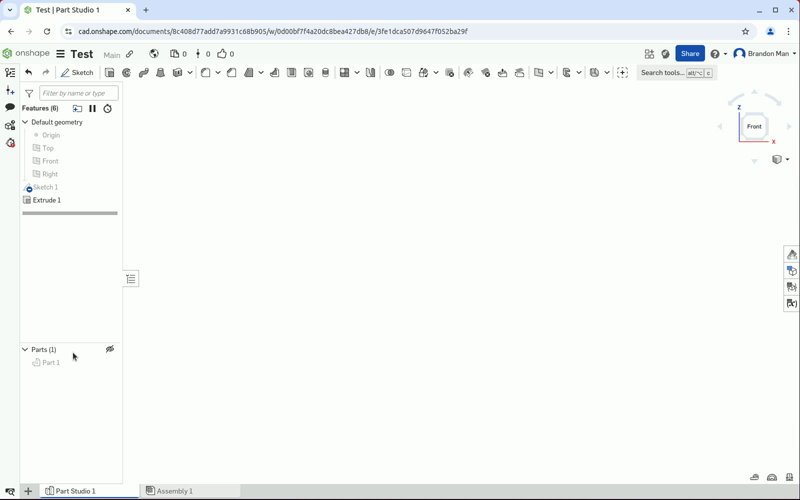
key_down(shift)
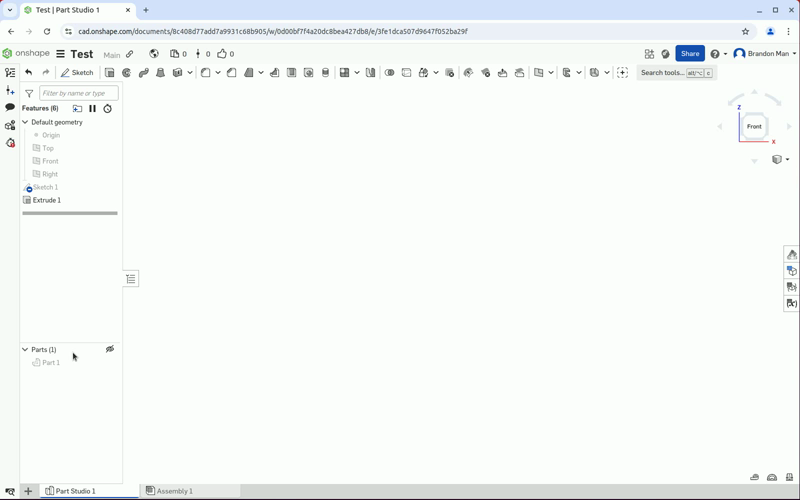
key(left)
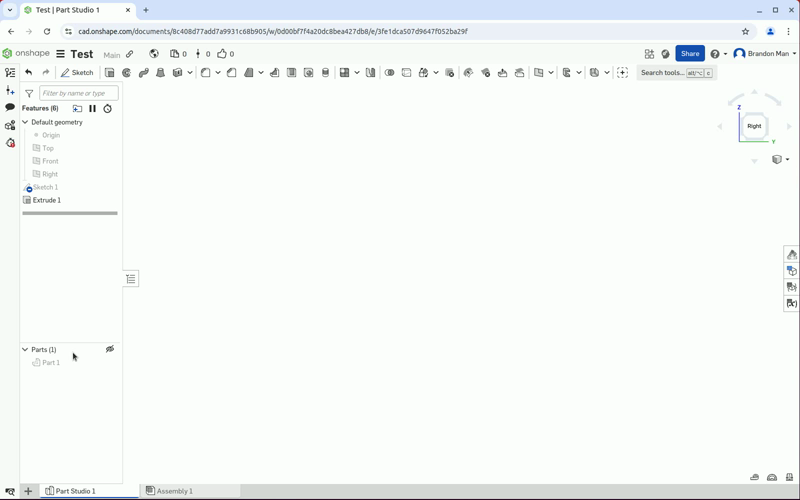
key_up(shift)
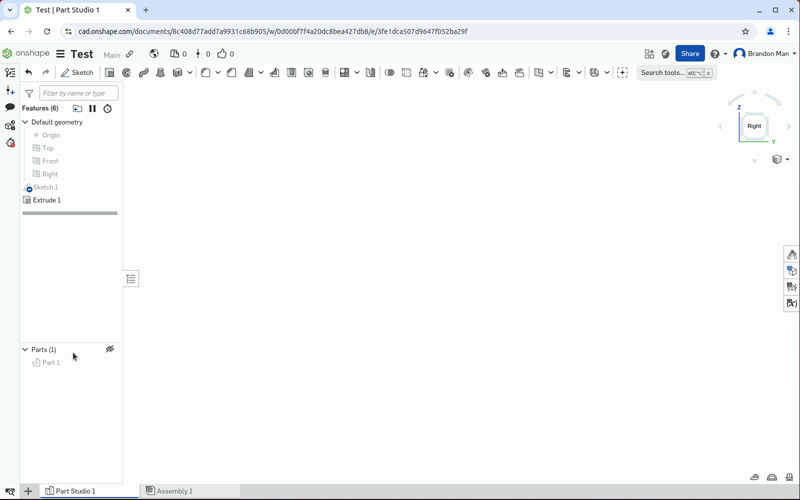
mouse_move(73, 352)
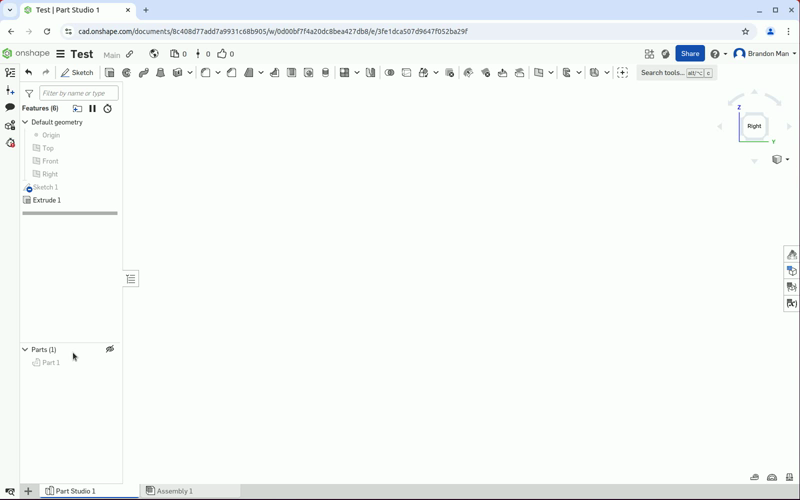
key(shift+y)
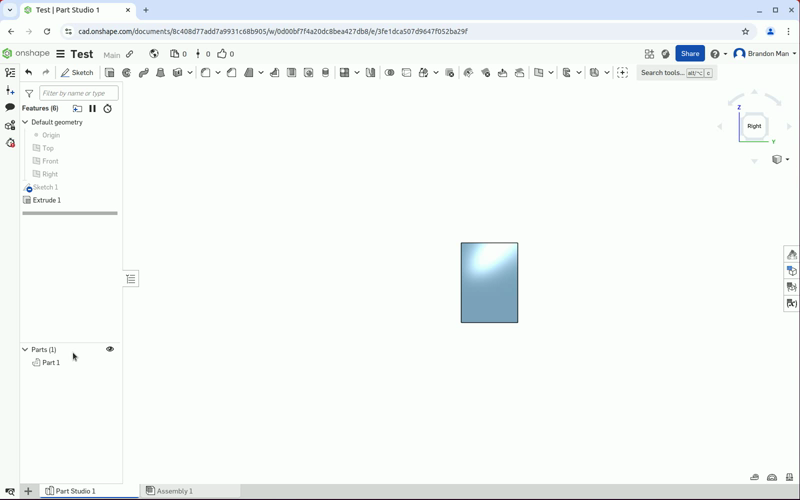
mouse_move(541, 75)
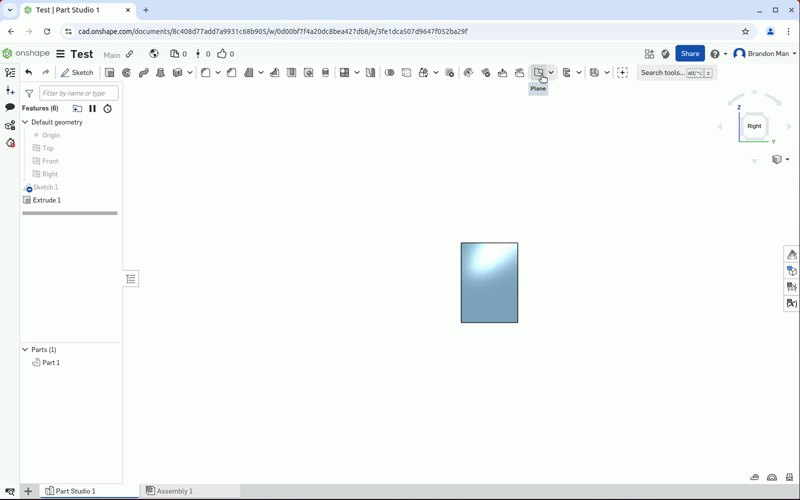
click(541, 75)
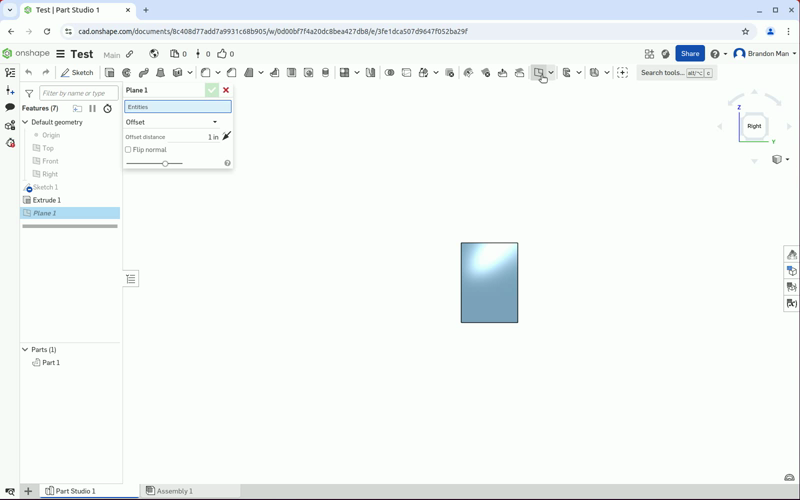
mouse_move(73, 176)
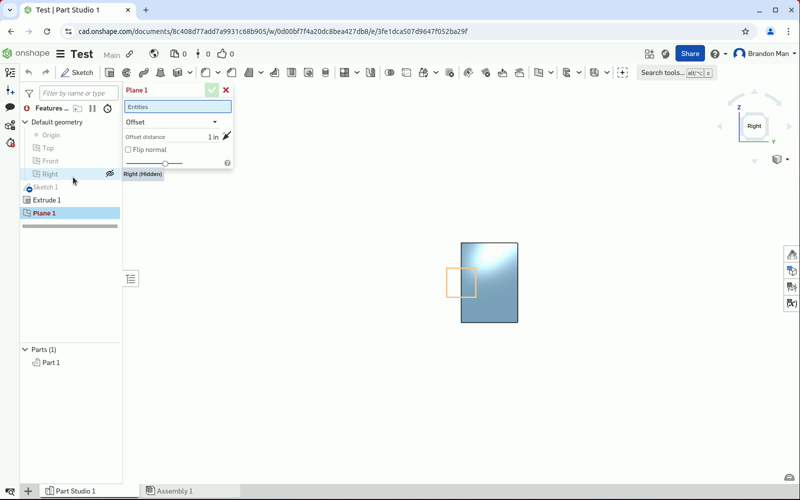
click(73, 176)
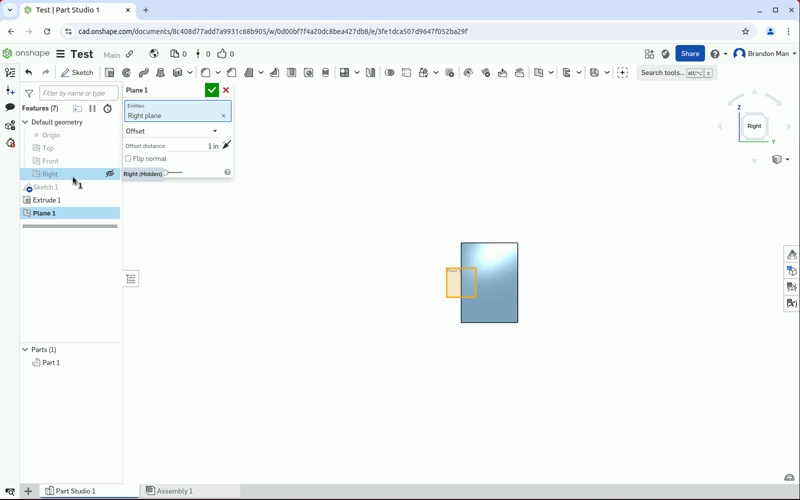
key(tab, 2)
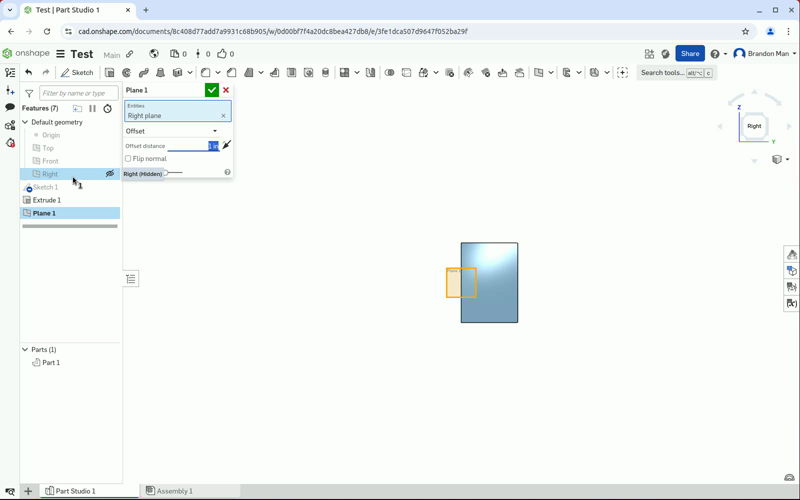
text(23.108)
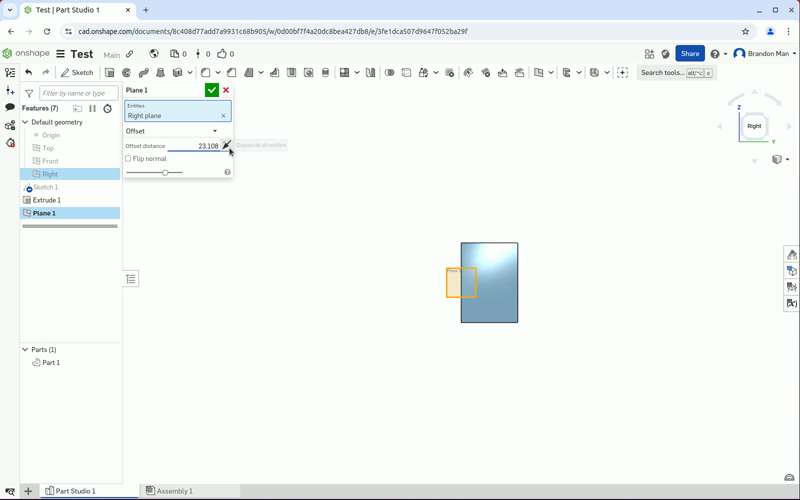
mouse_move(229, 147)
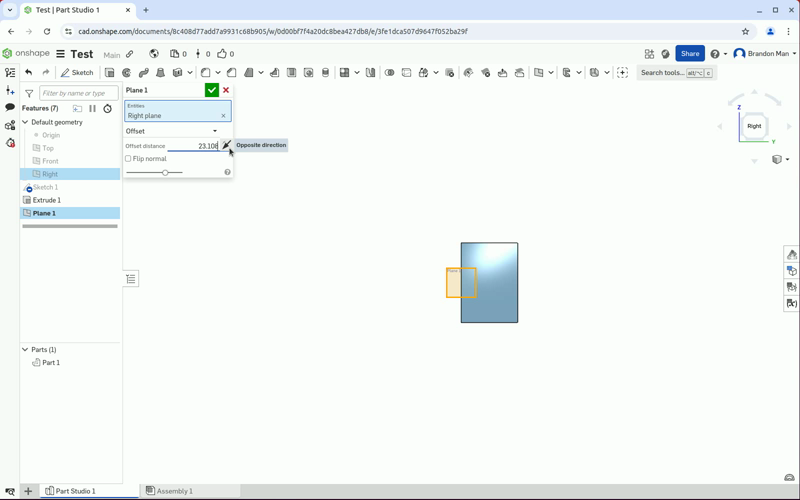
click(229, 147)
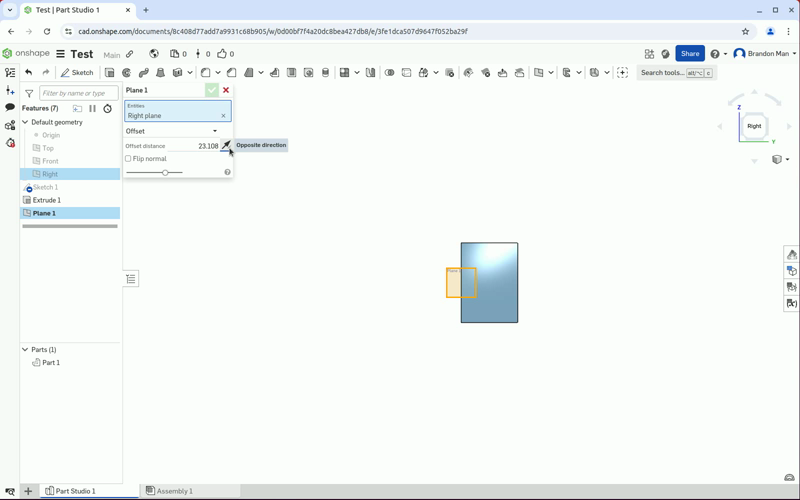
key(enter, 2)
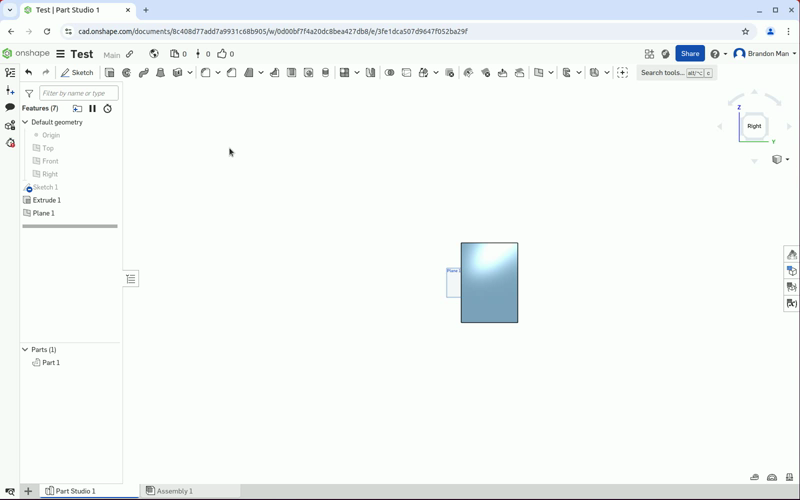
key(shift+s)
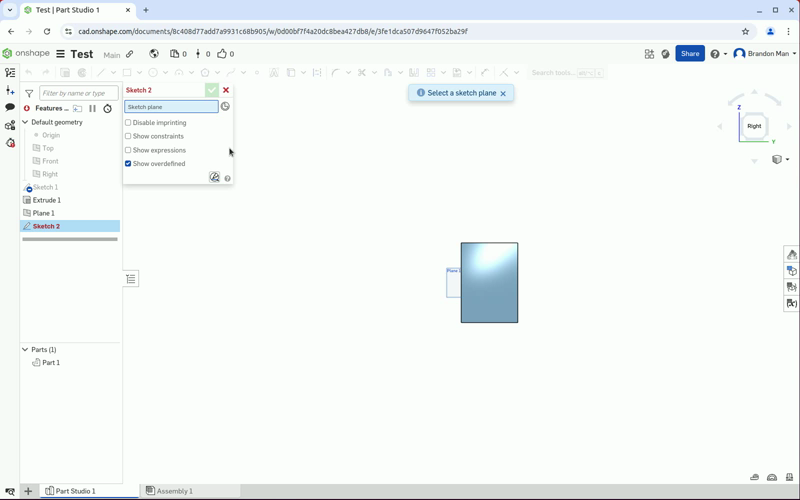
mouse_move(73, 215)
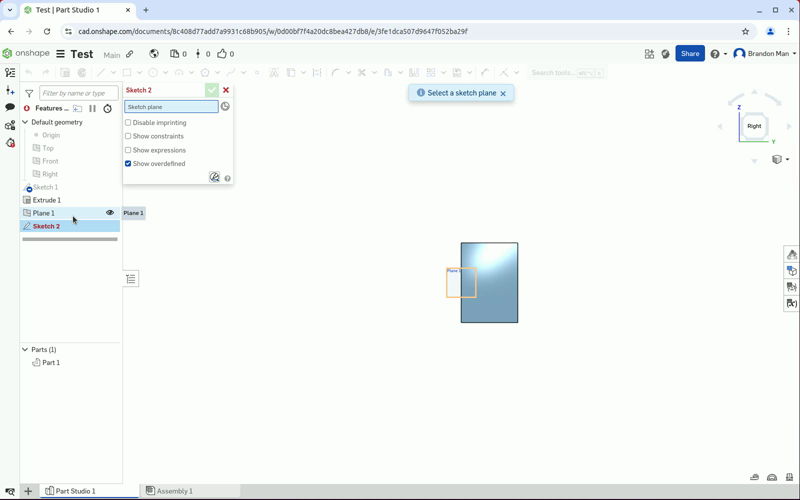
click(73, 215)
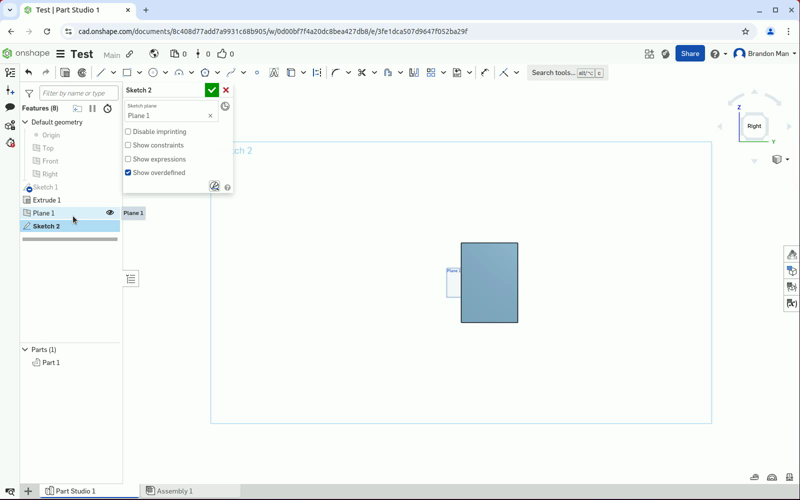
mouse_move(73, 352)
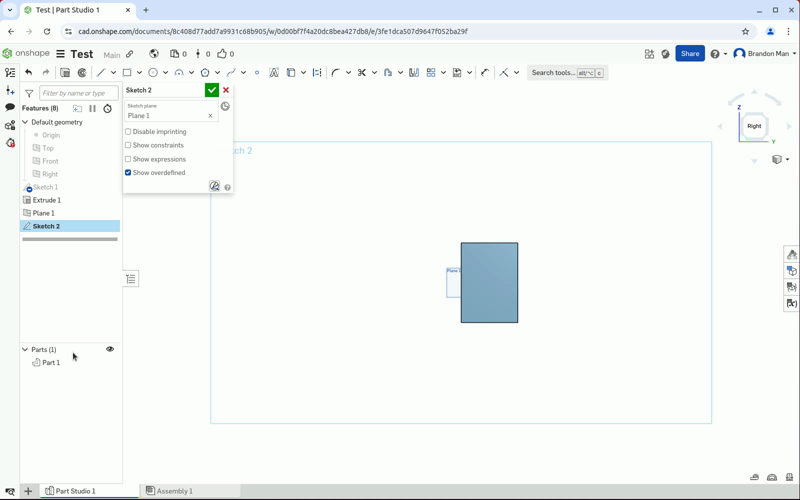
key(y)
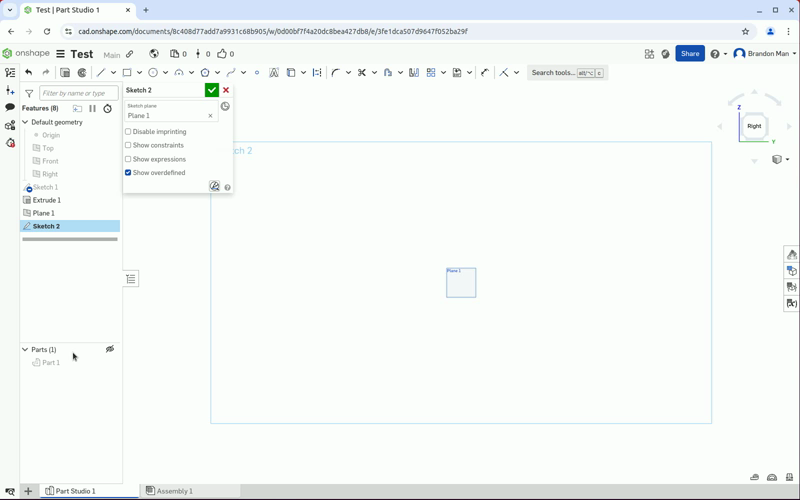
key(l)
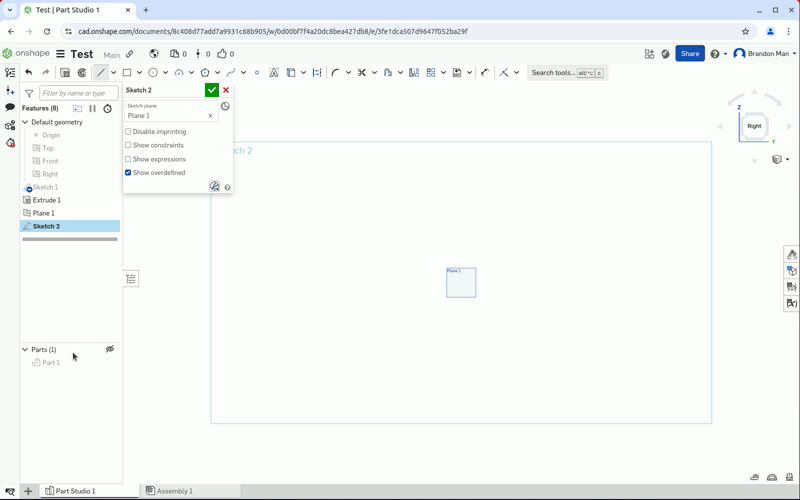
key_down(shift)
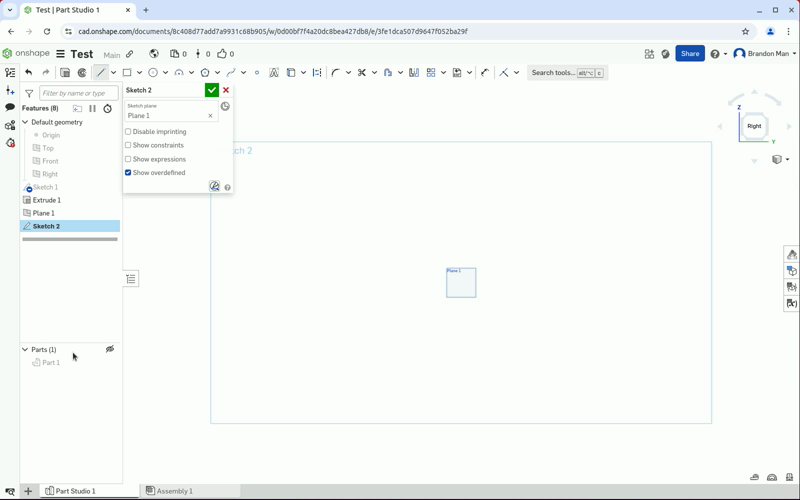
mouse_move(466, 316)
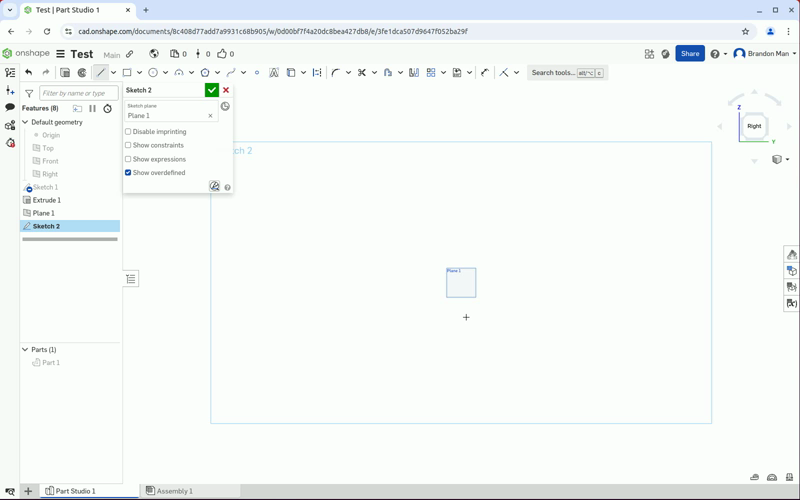
click(466, 316)
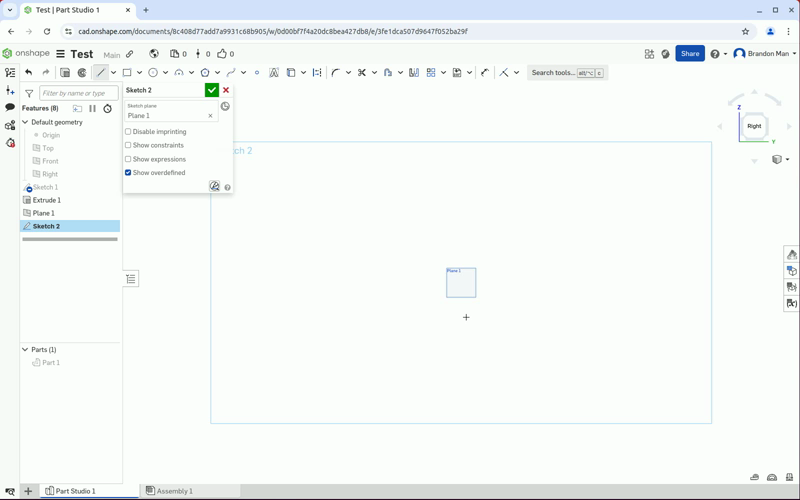
key_up(shift)
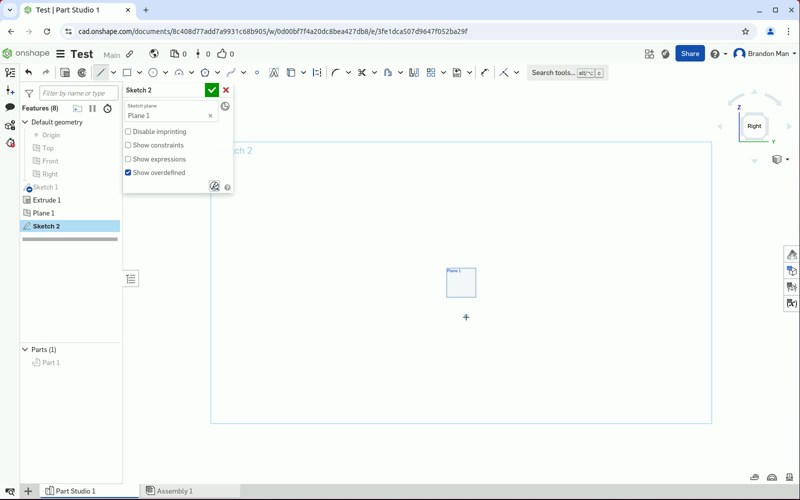
key_down(shift)
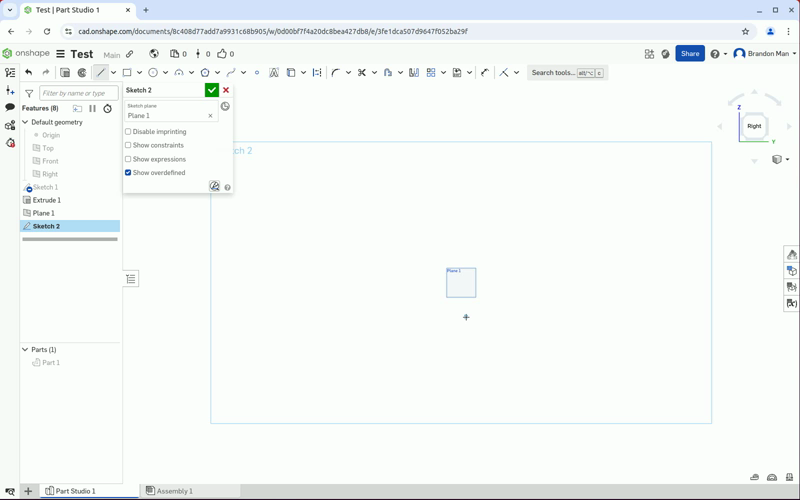
mouse_move(496, 316)
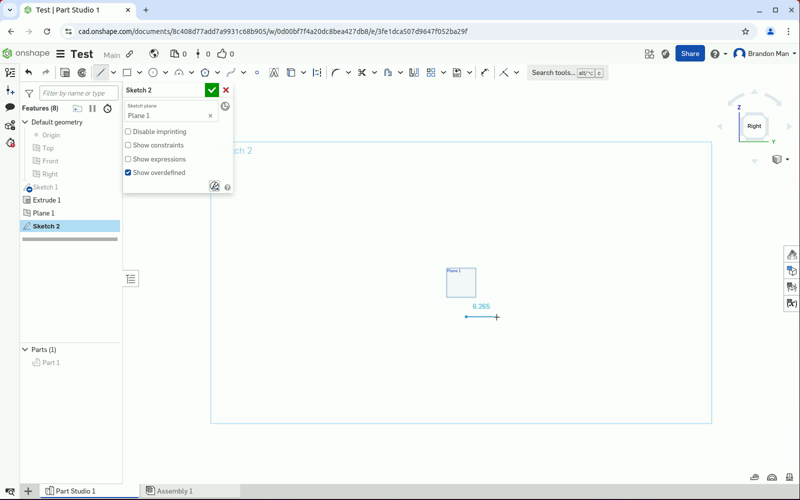
mouse_move(512, 316)
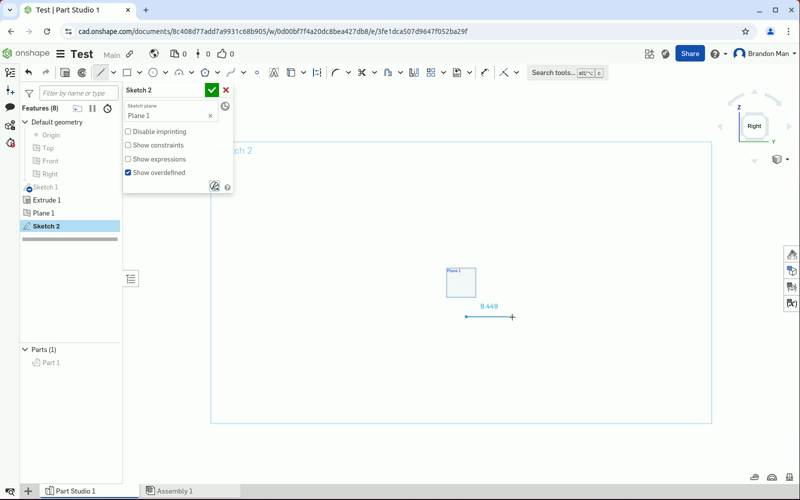
click(512, 316)
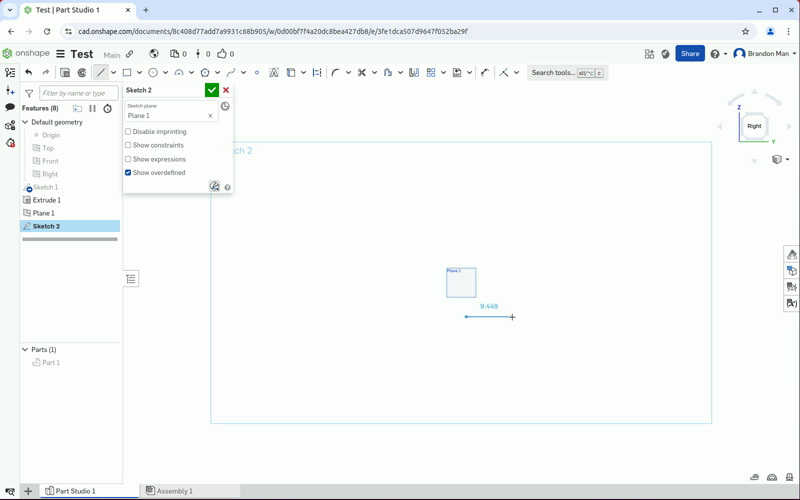
key_up(shift)
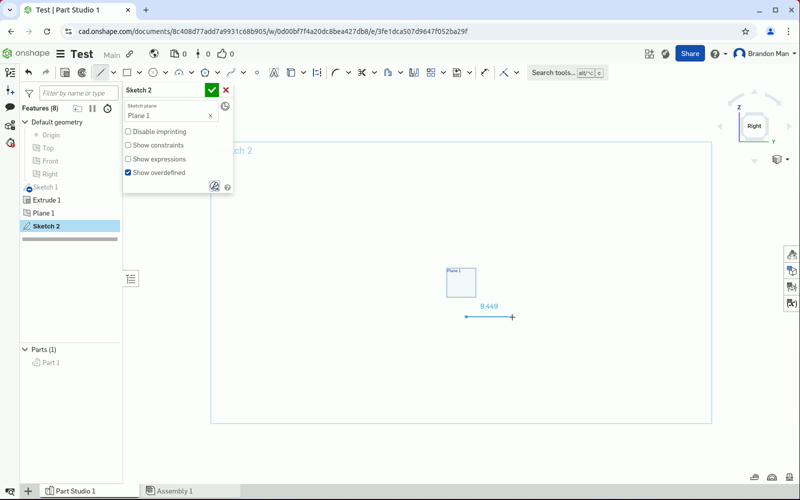
key_down(shift)
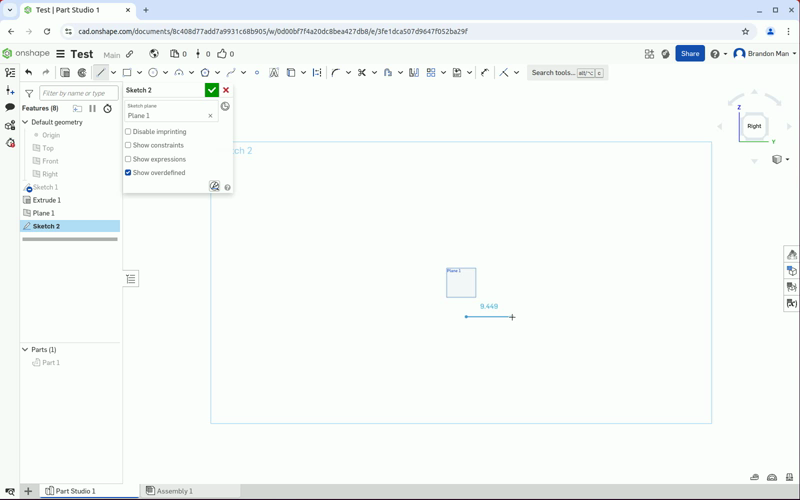
mouse_move(512, 248)
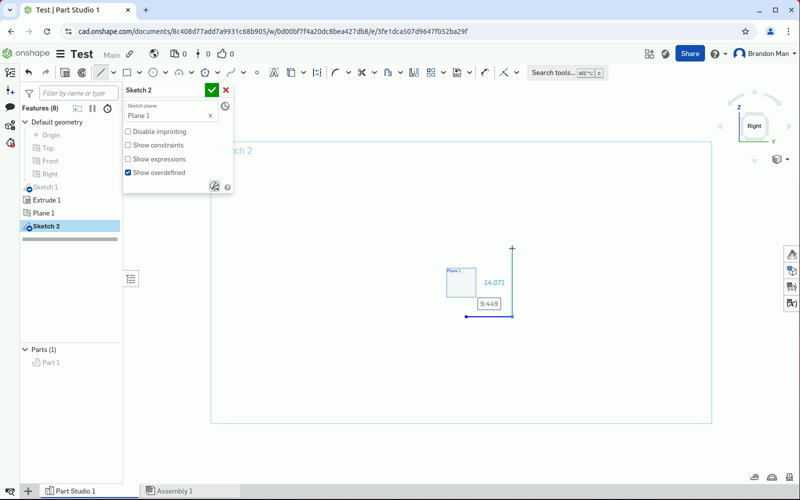
click(512, 248)
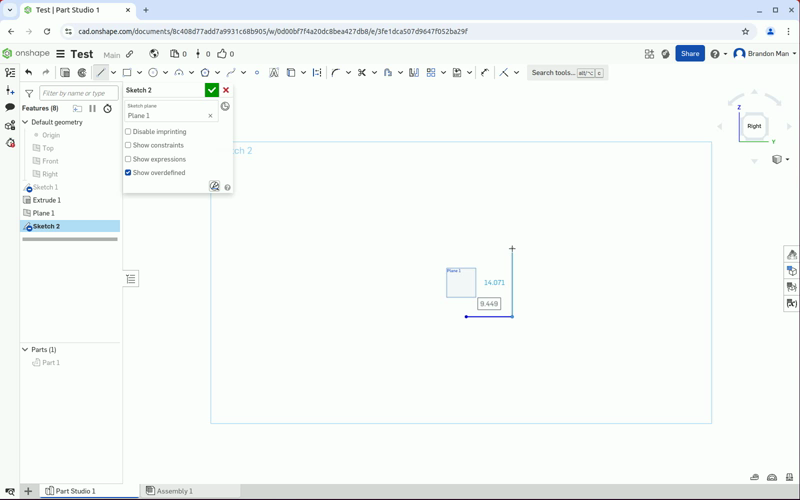
key_up(shift)
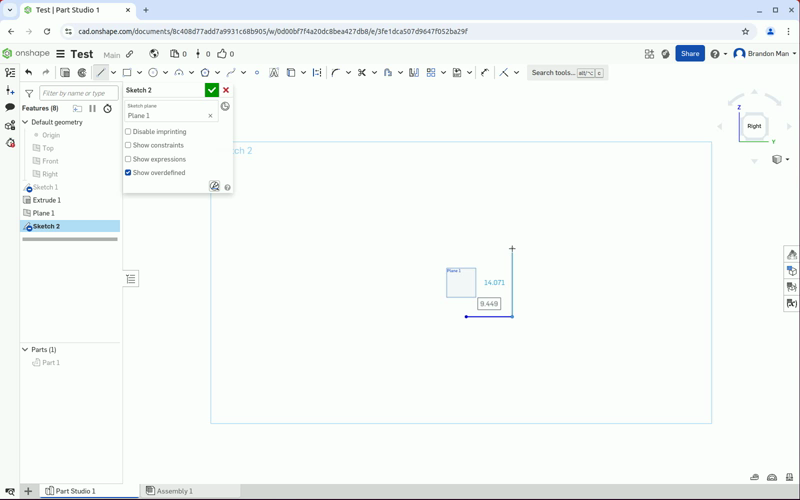
key_down(shift)
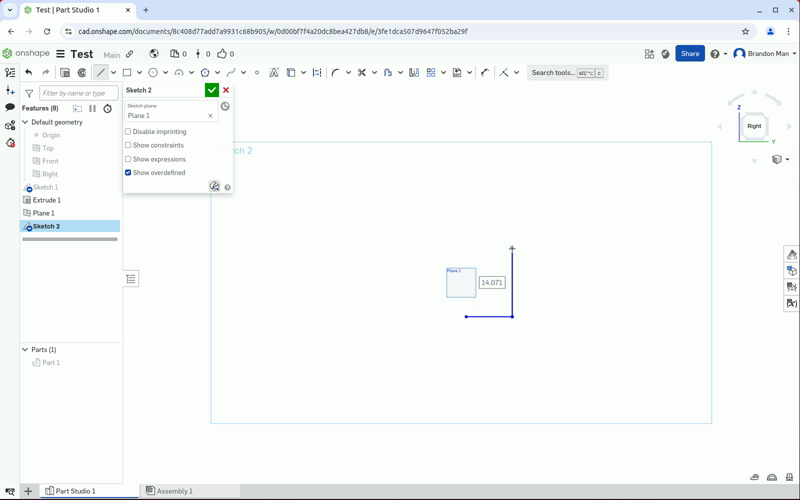
mouse_move(542, 248)
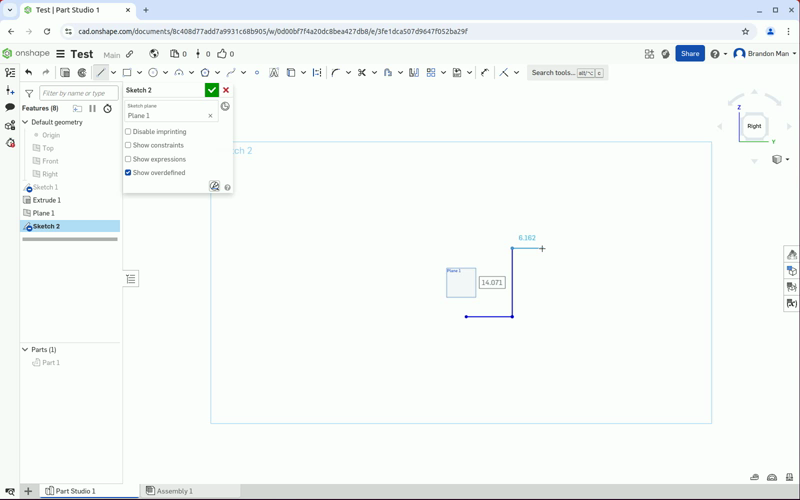
mouse_move(466, 248)
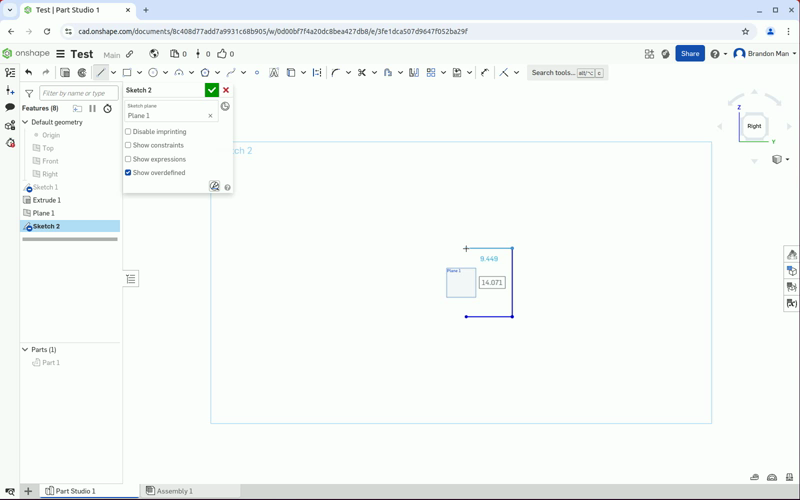
click(466, 248)
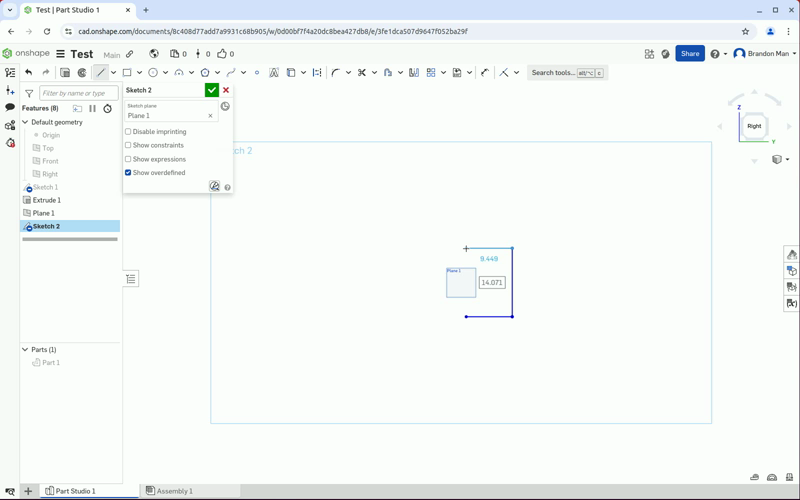
key_up(shift)
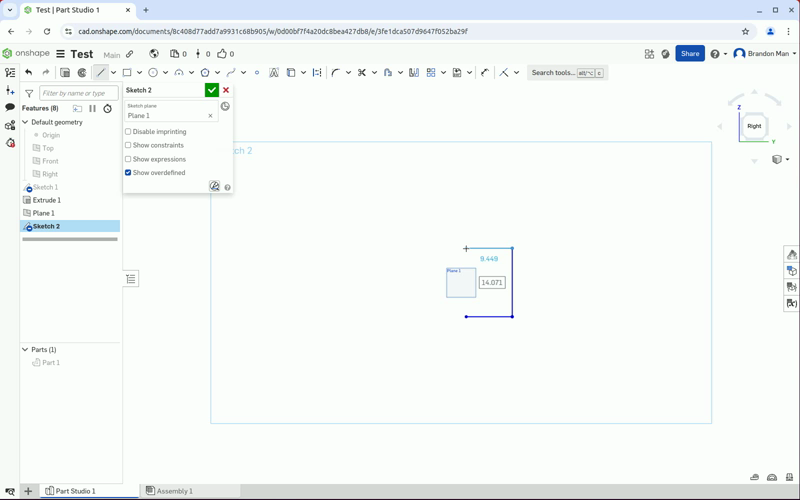
key_down(shift)
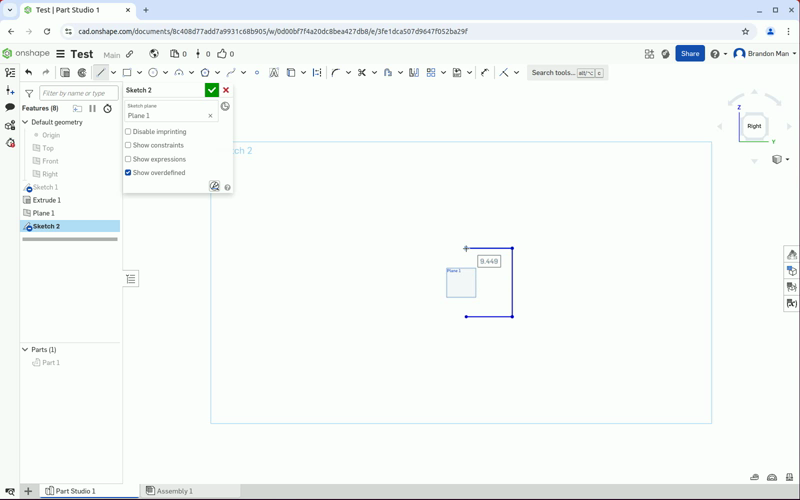
mouse_move(466, 316)
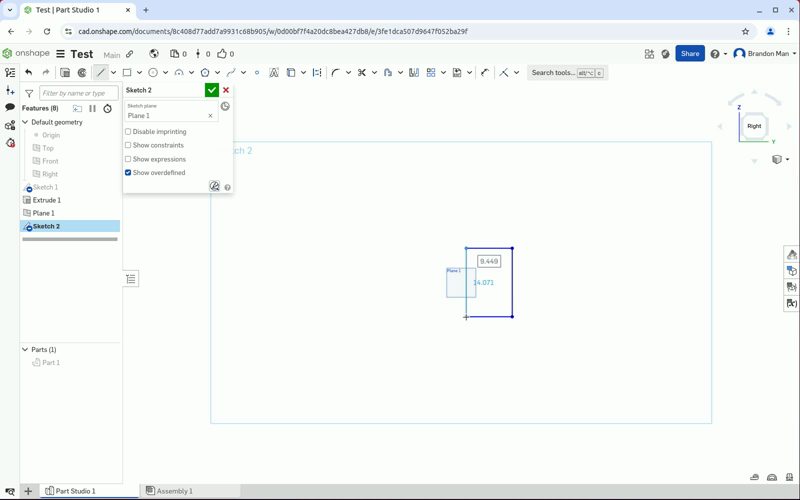
key_up(shift)
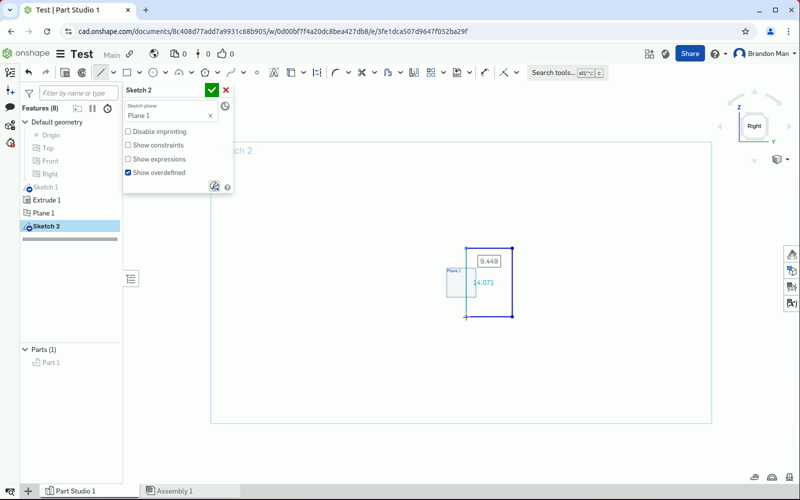
click(466, 316)
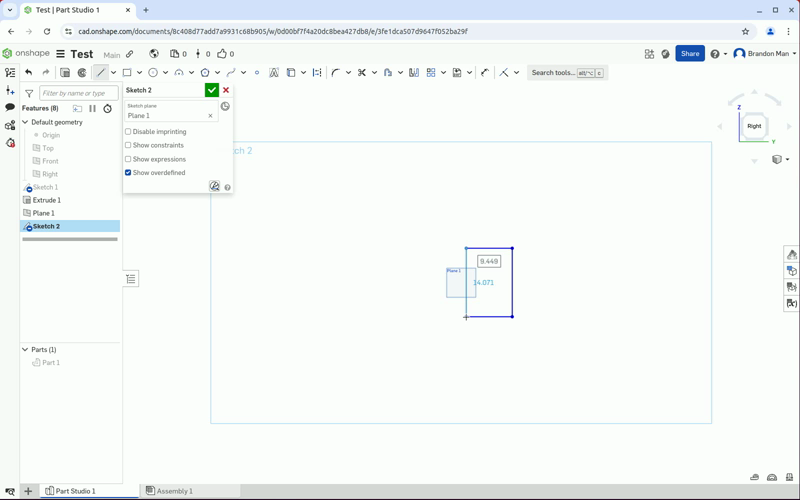
key(esc)
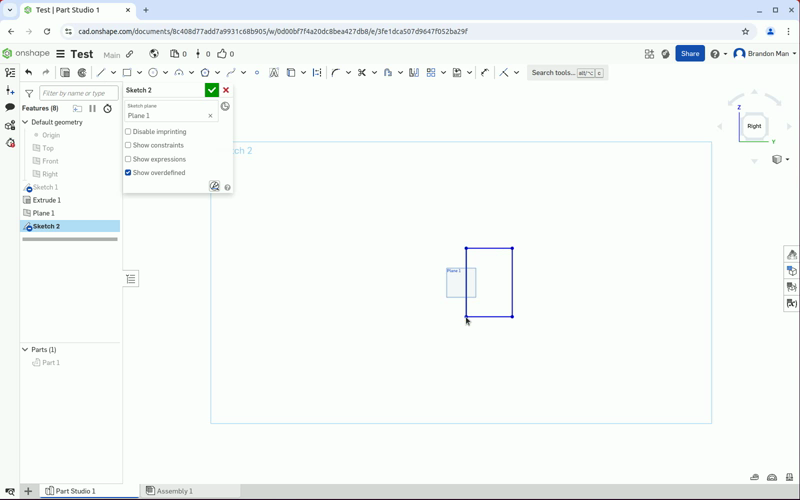
mouse_move(473, 259)
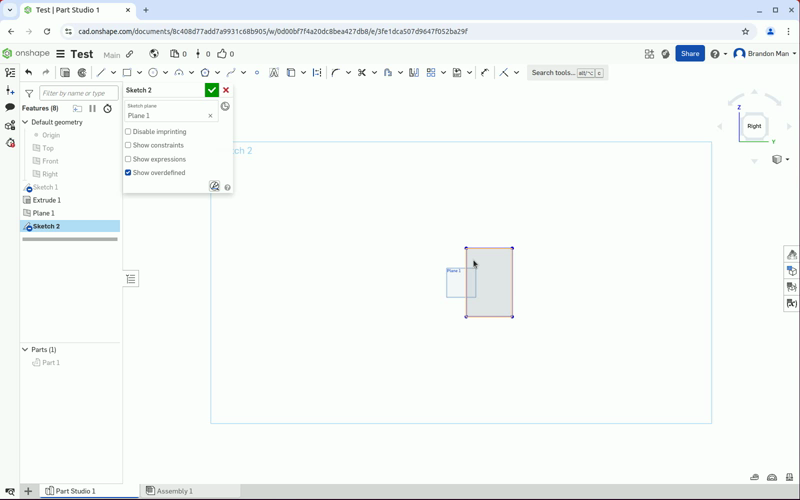
click(473, 259)
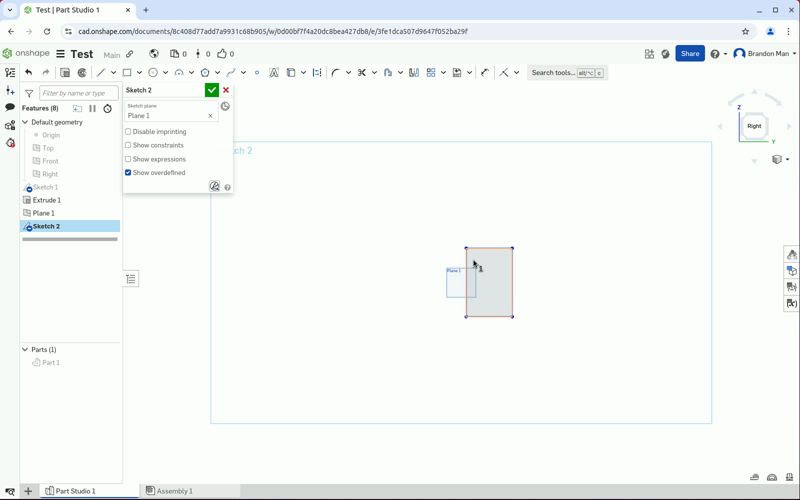
mouse_move(73, 352)
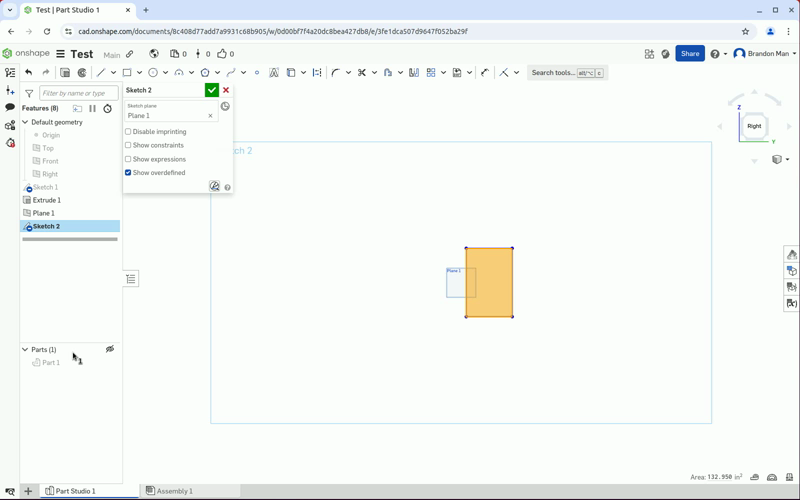
key(shift+y)
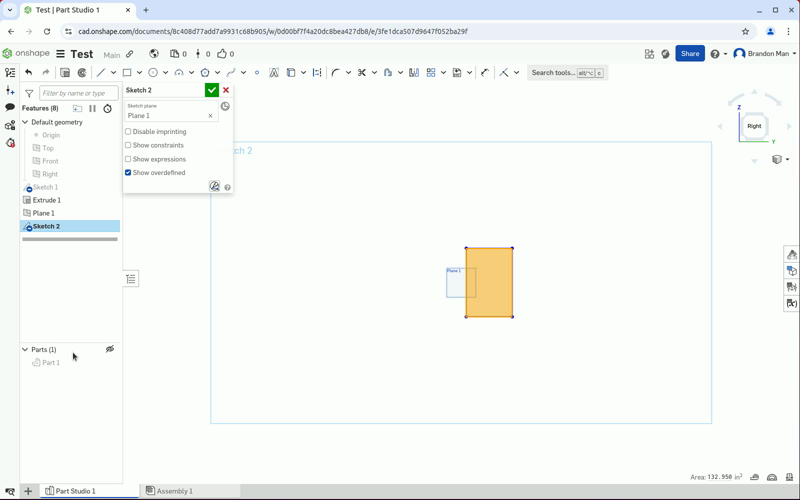
key(shift+e)
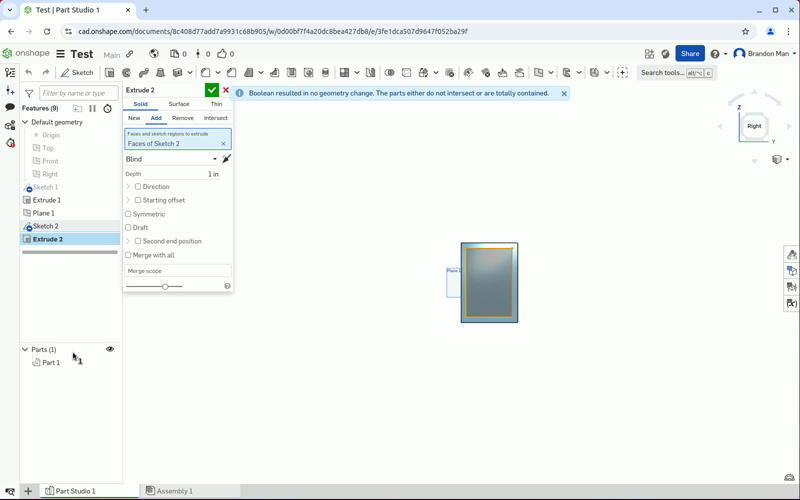
mouse_move(143, 106)
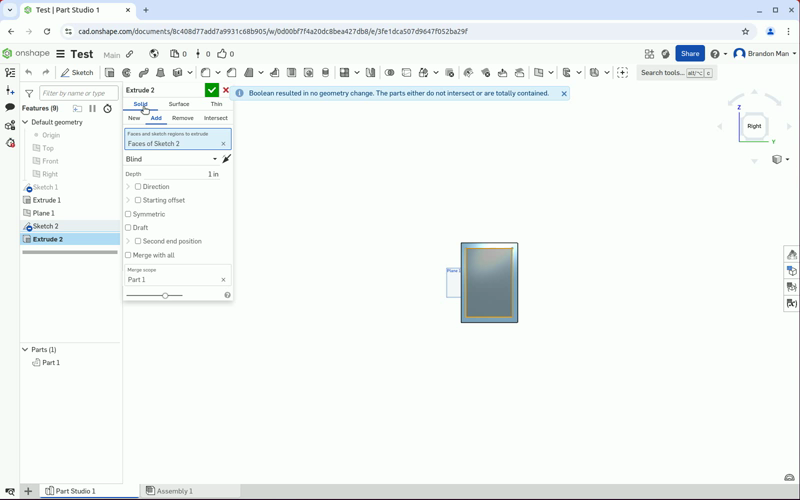
click(143, 106)
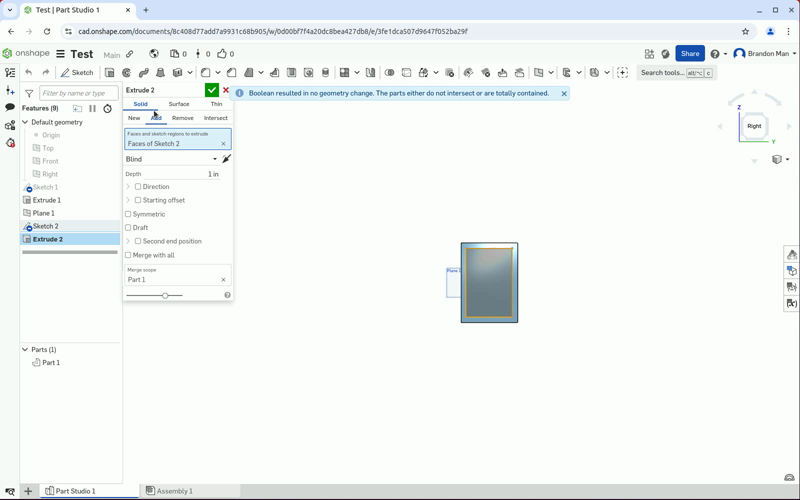
mouse_move(186, 120)
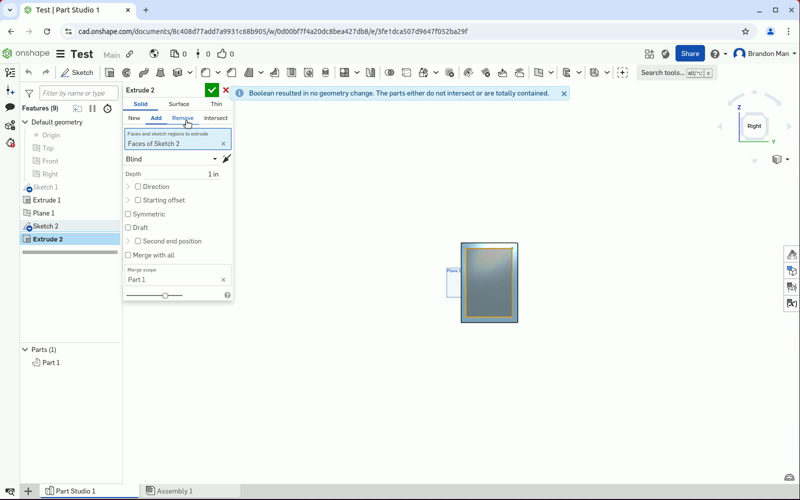
click(186, 120)
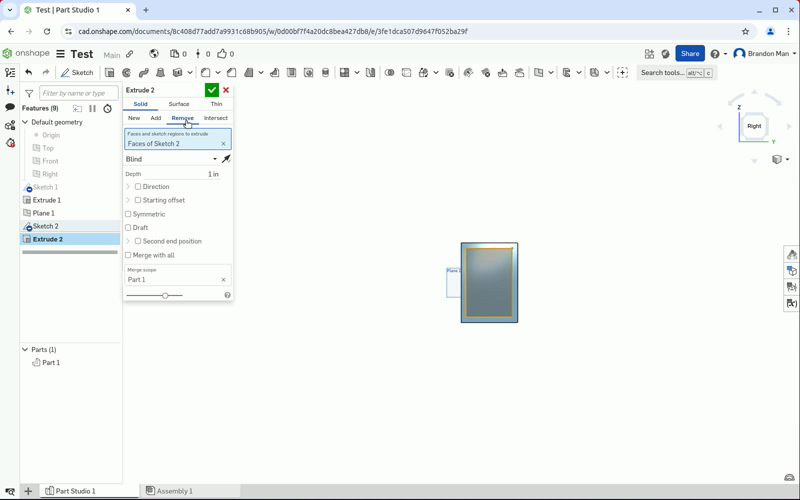
key(tab, 4)
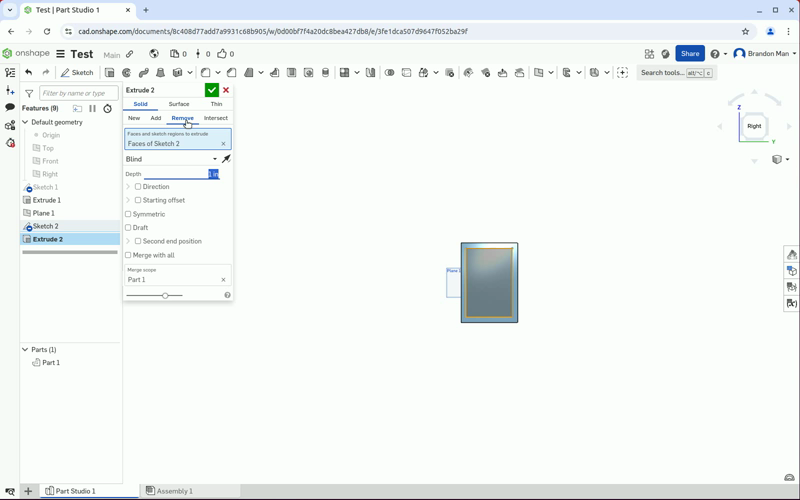
text(21.905)
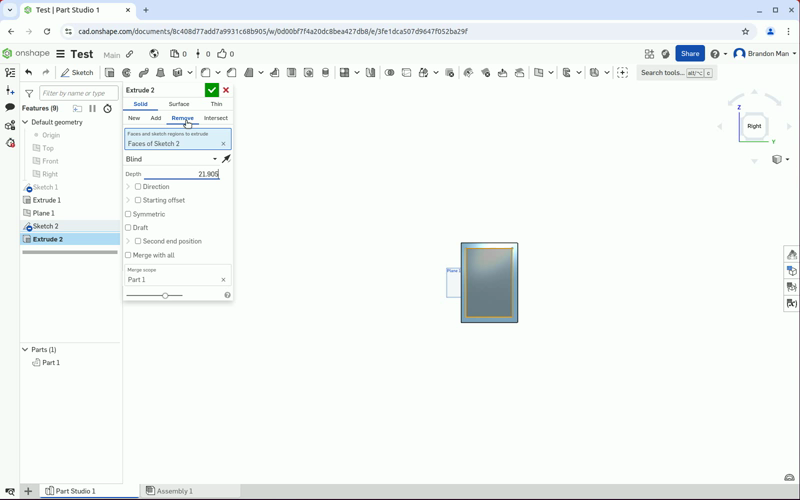
key(tab, 6)
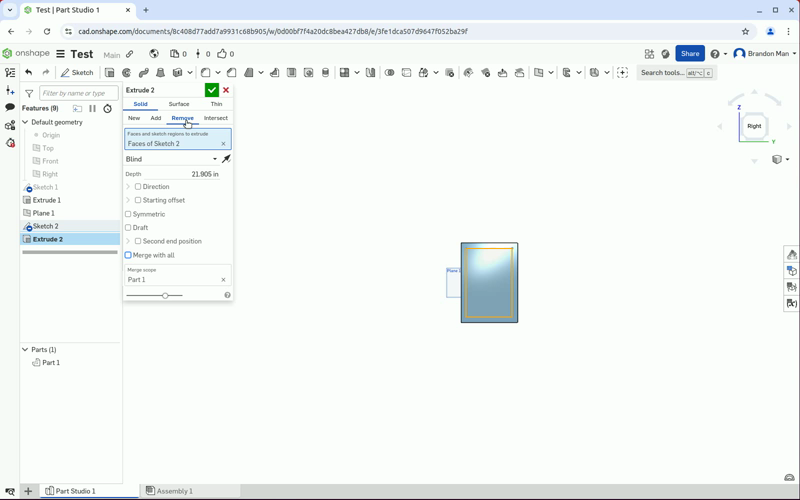
key(space)
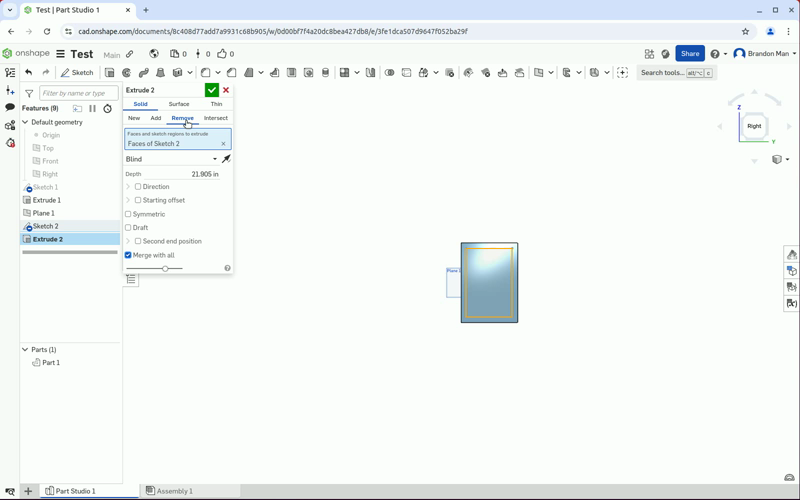
key(enter)
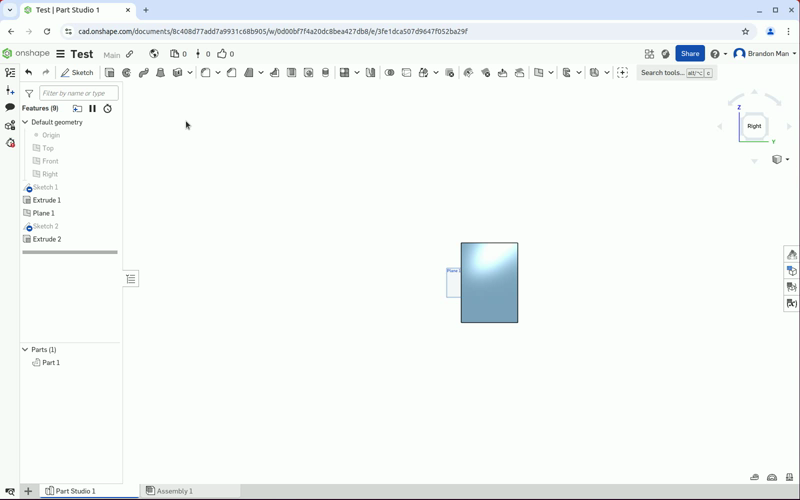
key(shift+h)
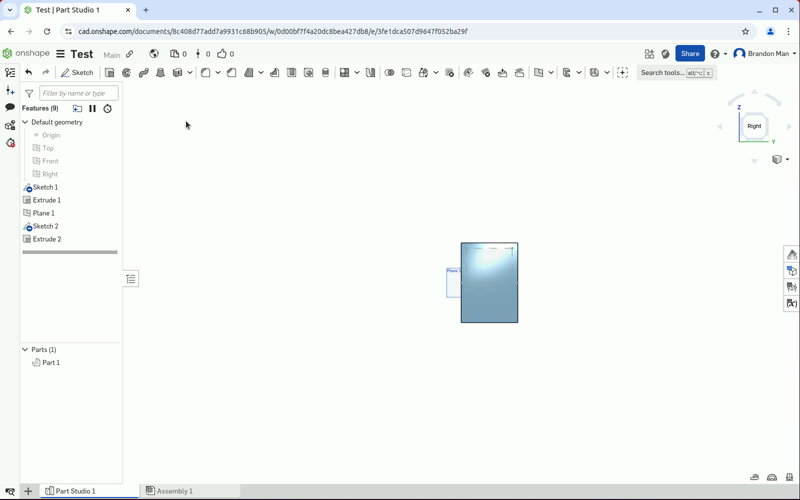
key(shift+h)
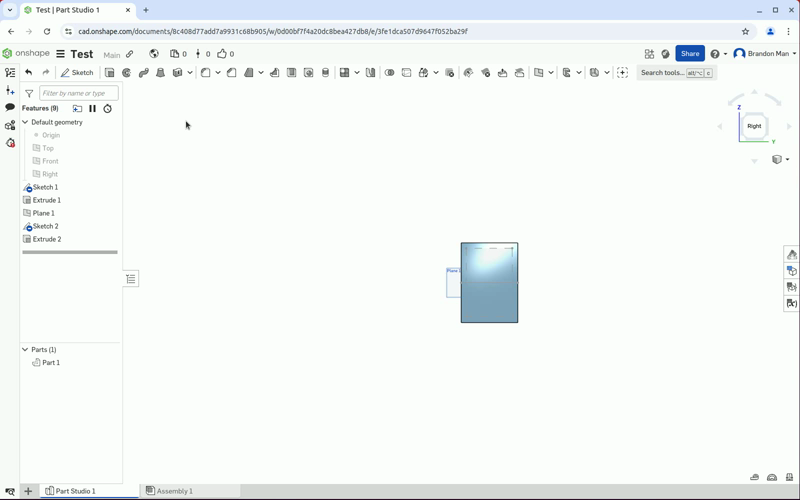
key(shift+7)
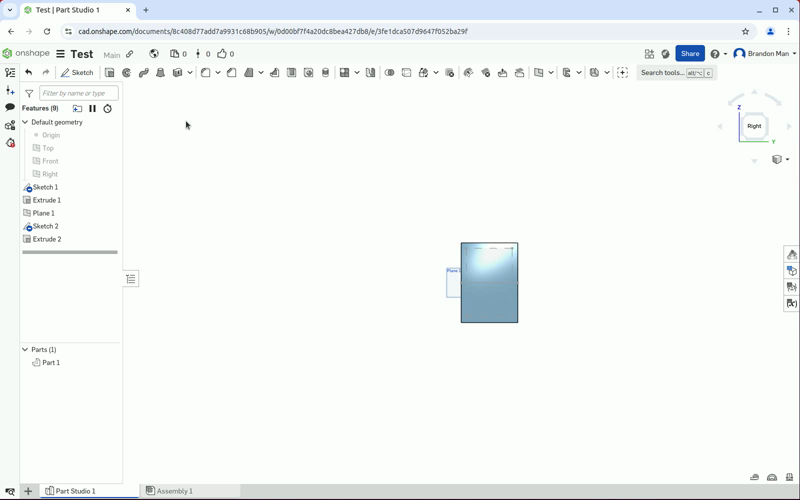
key(right, 2)
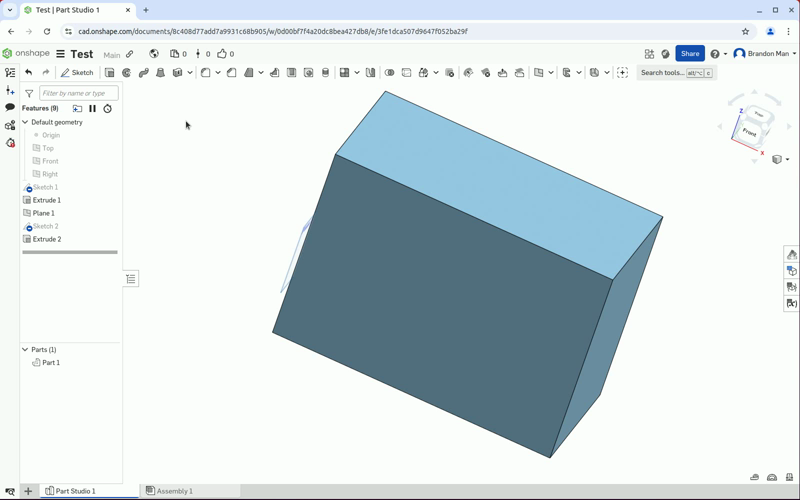
key(down, 2)
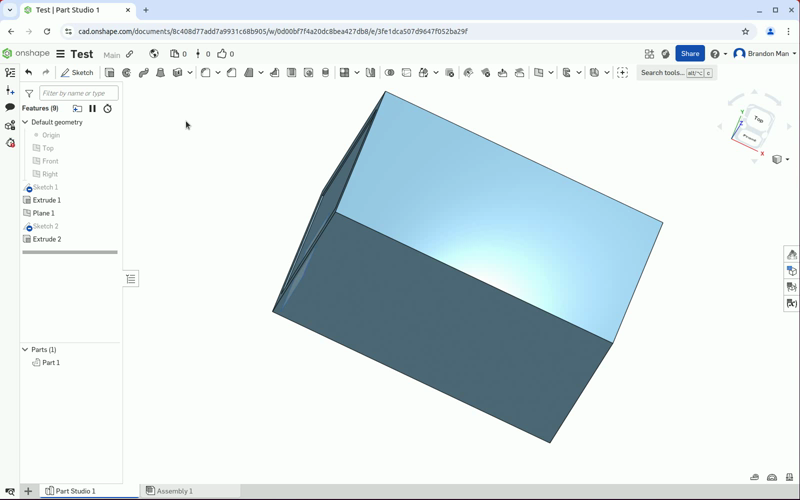
key(up, 2)
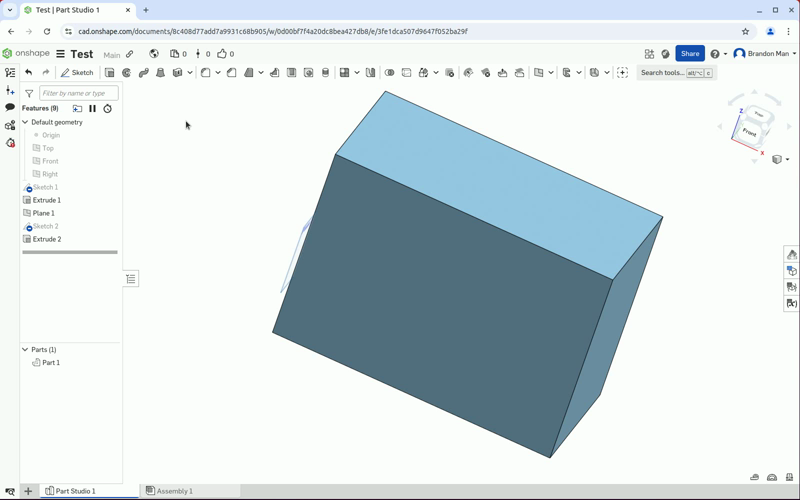
key(left, 2)
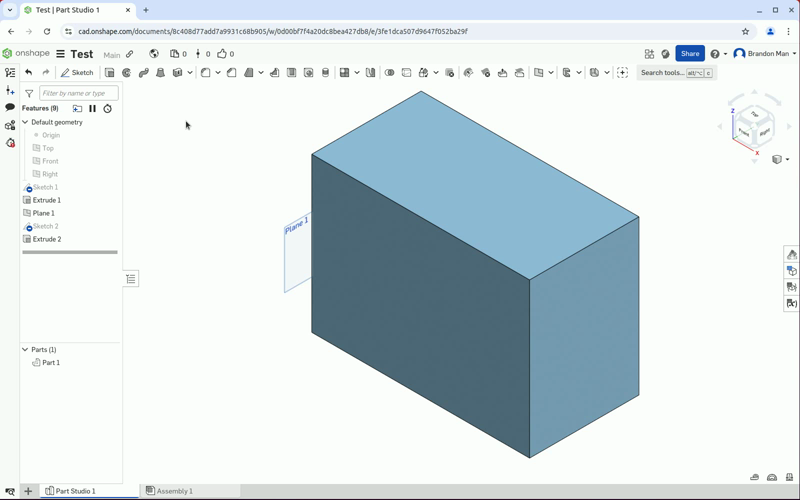
mouse_move(73, 189)
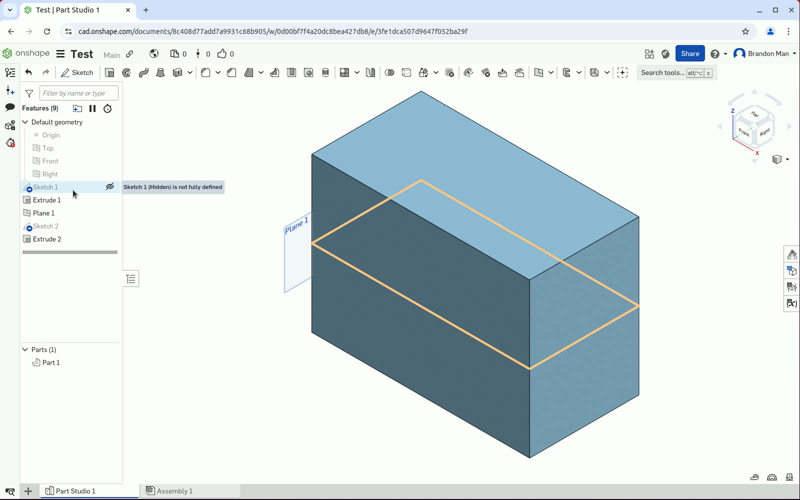
click(73, 189)